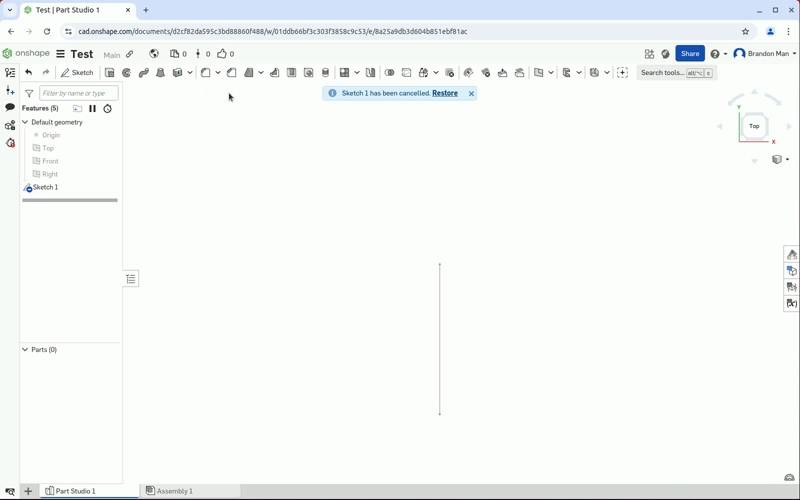
key(shift+h)
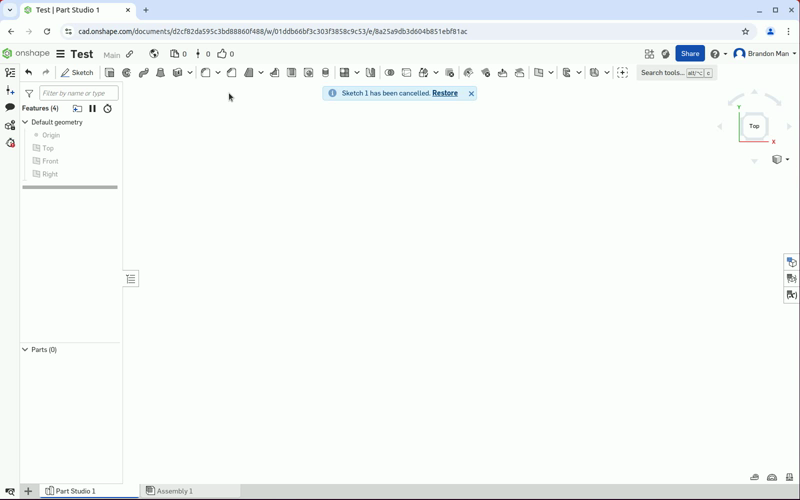
mouse_move(73, 352)
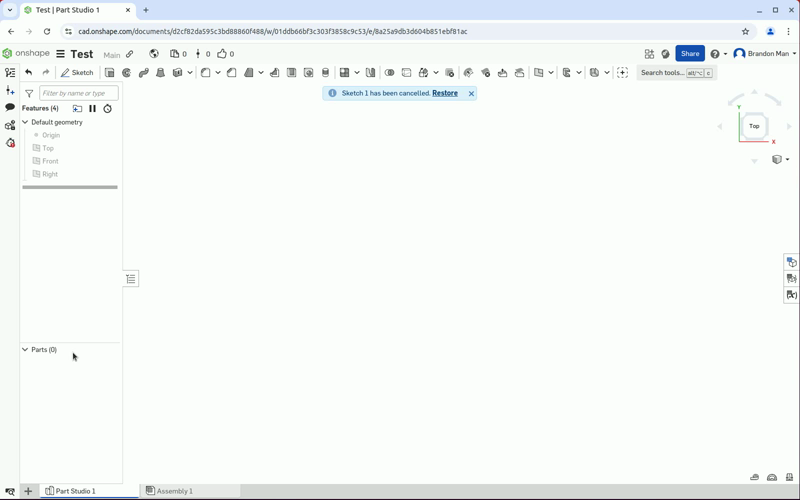
key(y)
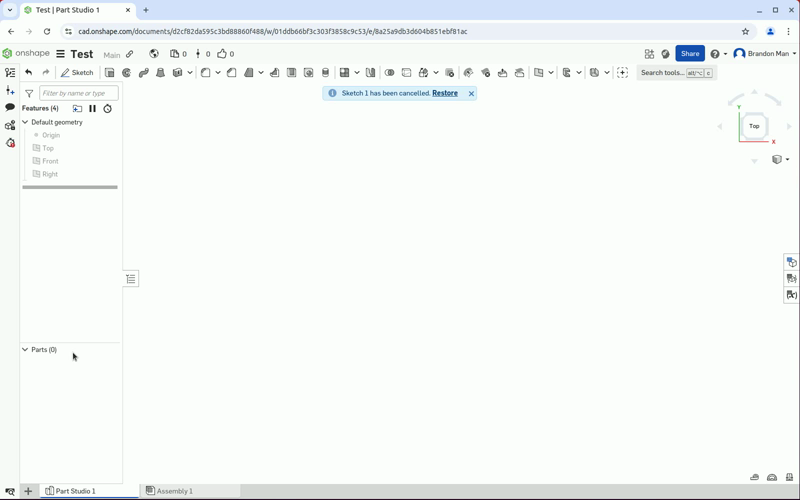
key(shift+p)
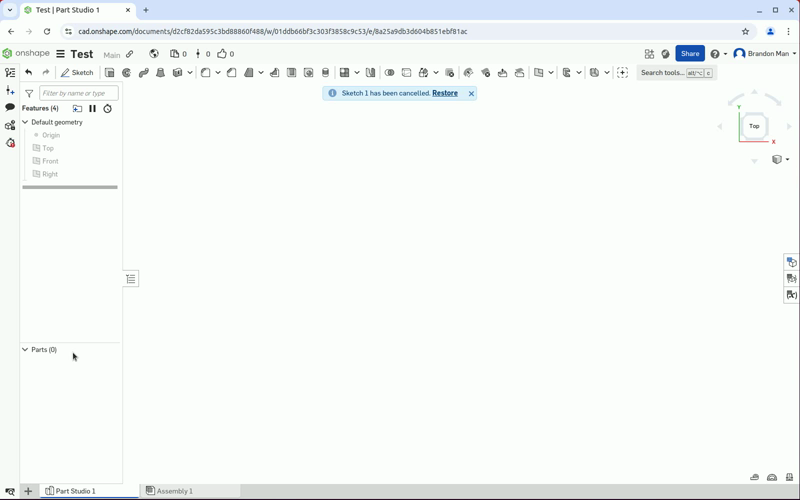
key(space)
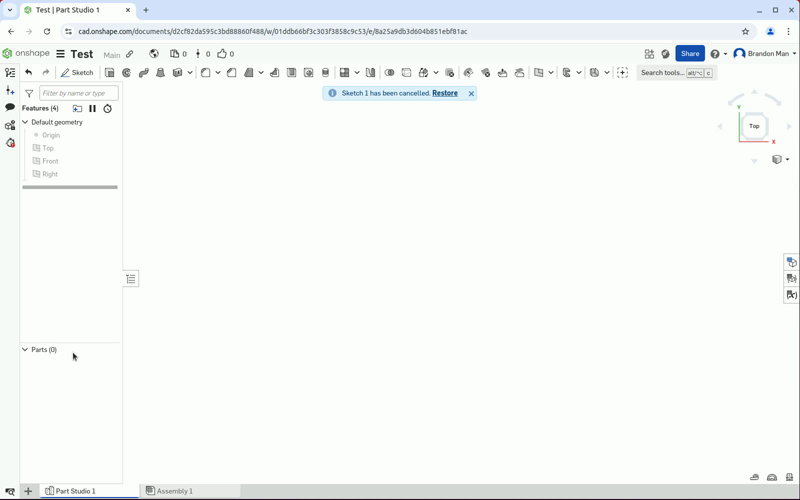
key_down(shift)
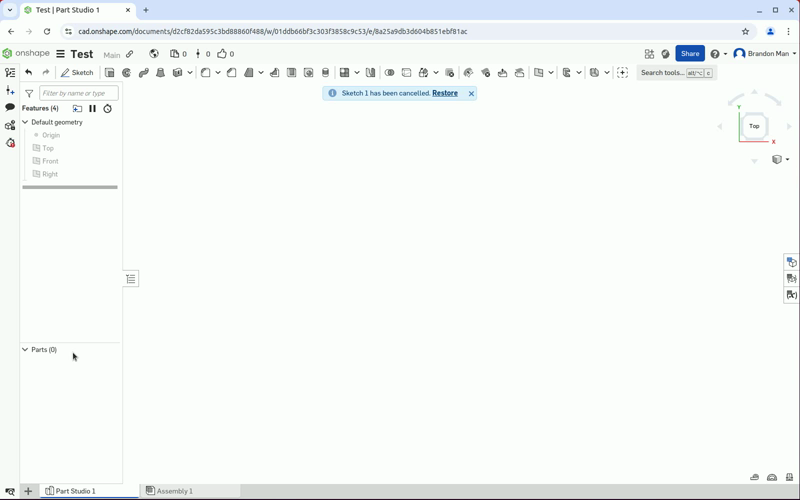
key(up)
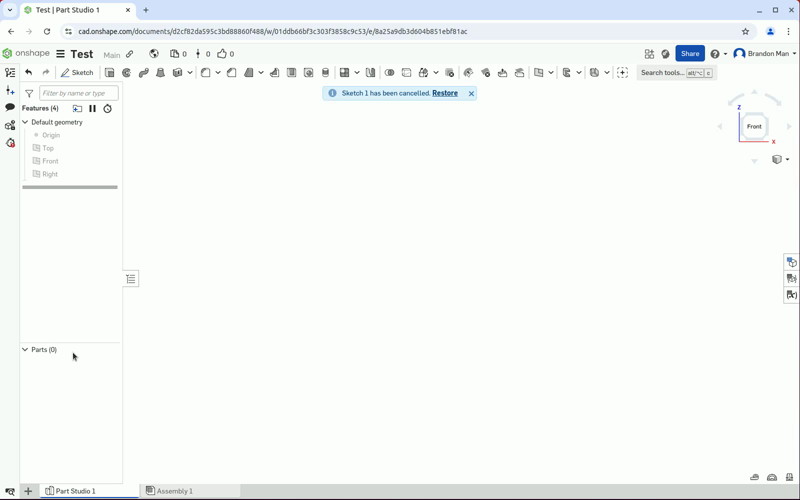
key_up(shift)
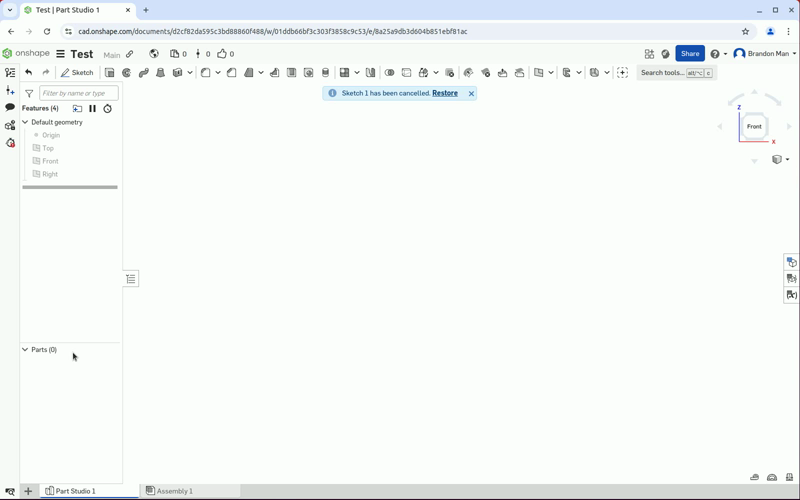
mouse_move(73, 352)
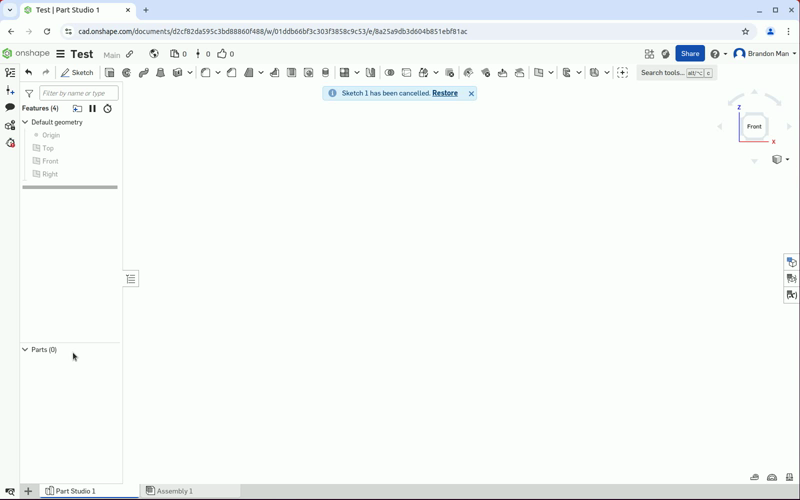
key(shift+y)
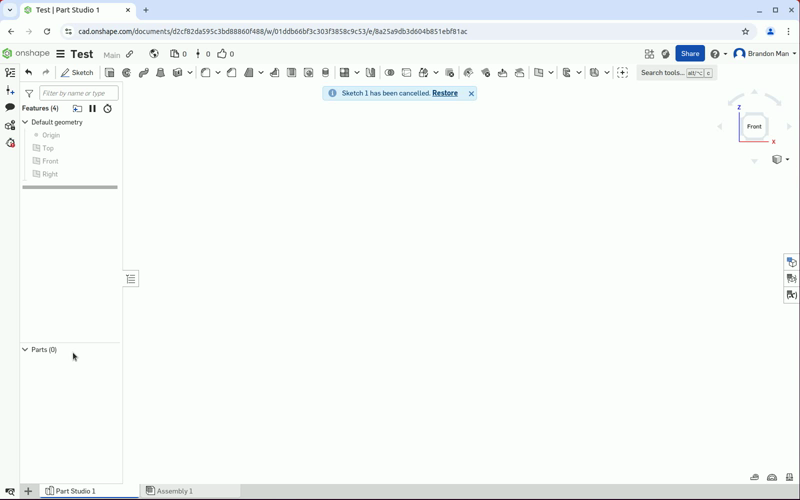
key(shift+s)
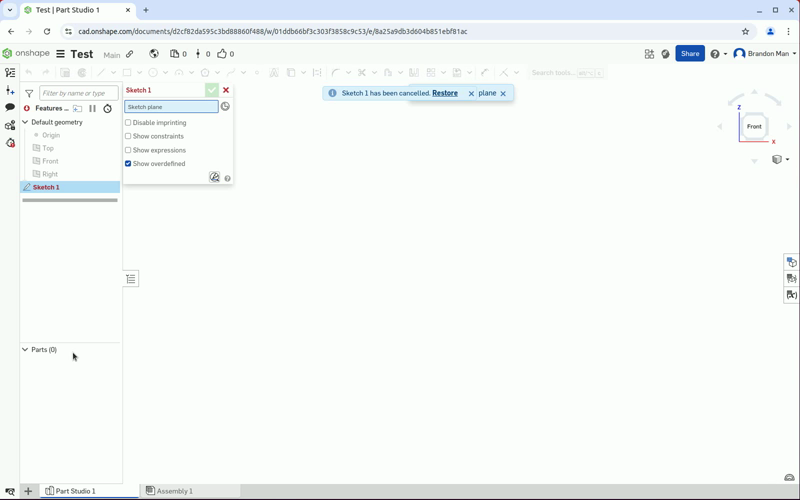
mouse_move(73, 163)
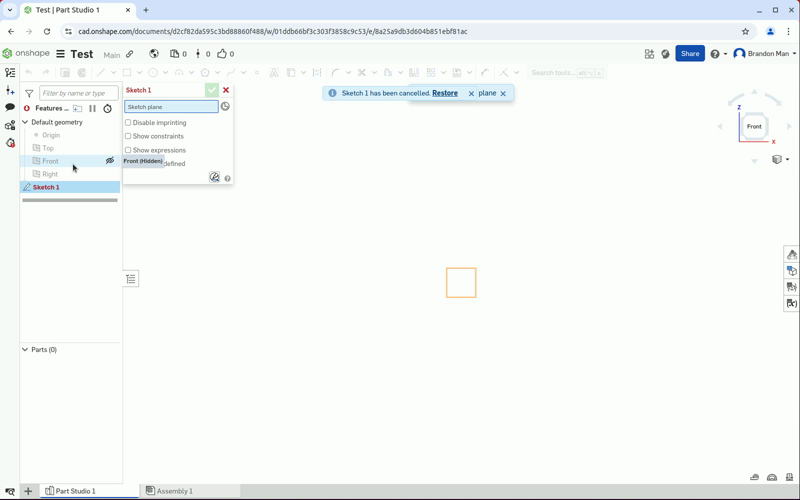
click(73, 163)
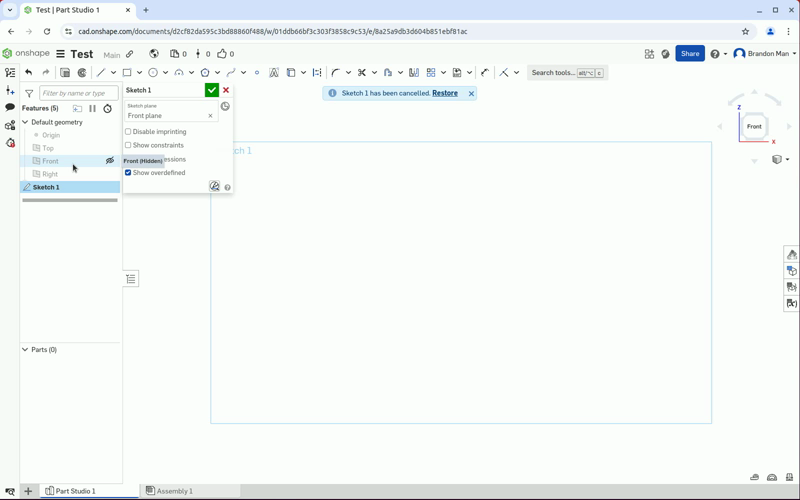
mouse_move(73, 352)
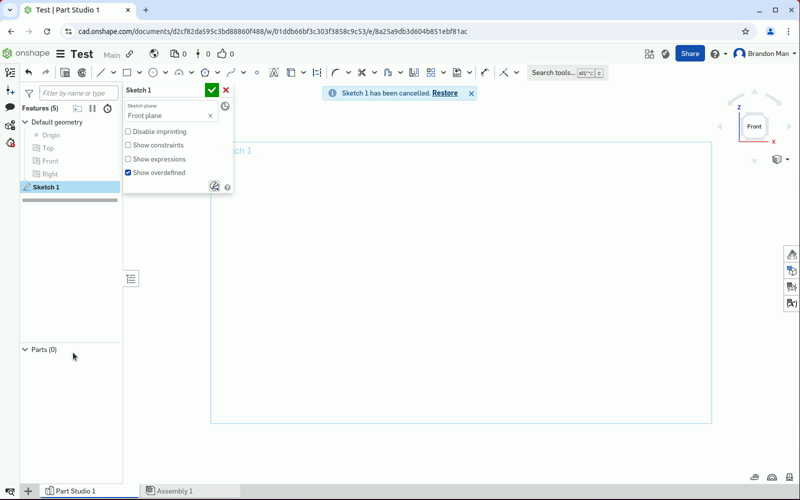
key(y)
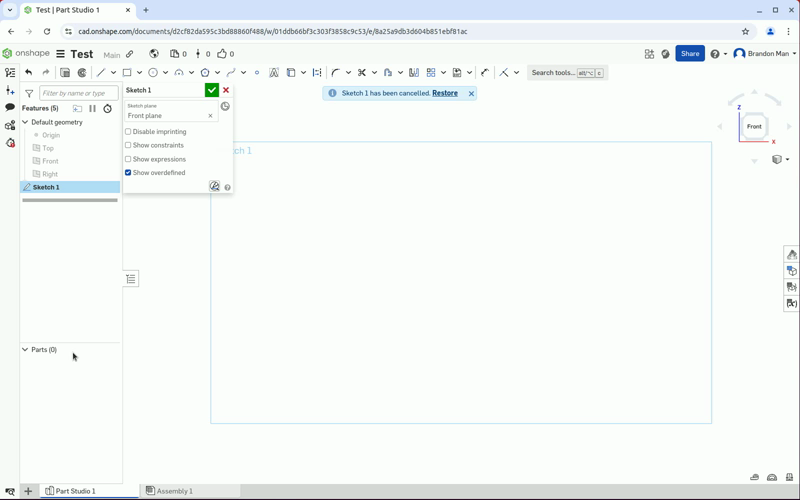
key(l)
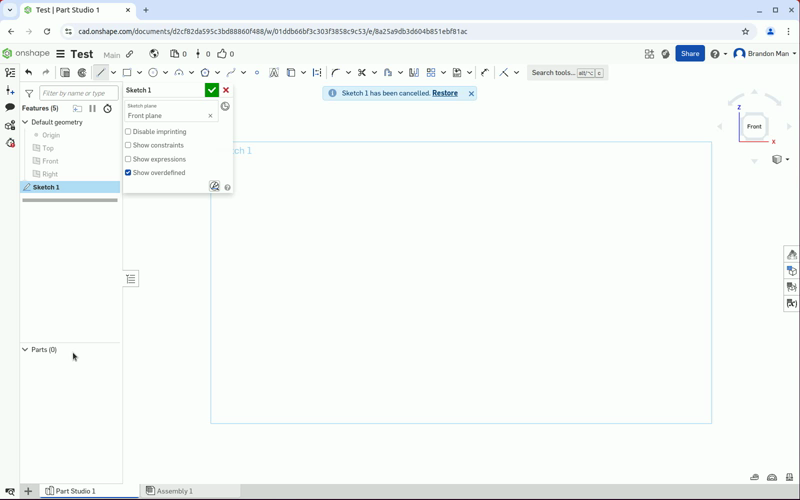
key_down(shift)
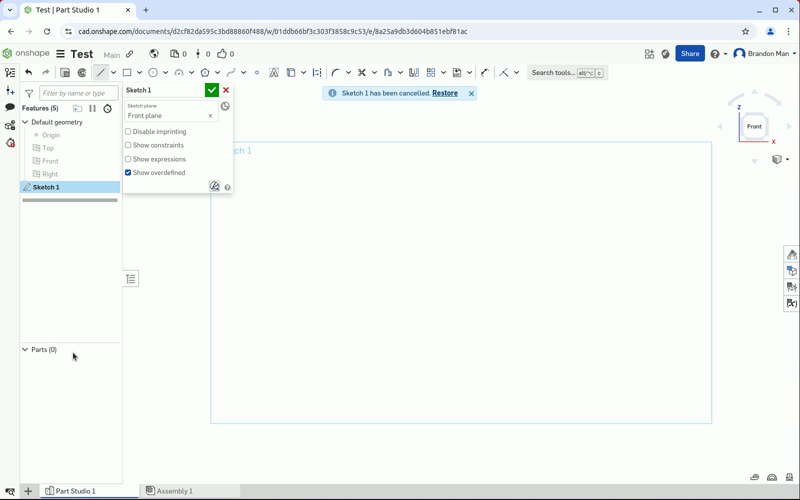
mouse_move(348, 326)
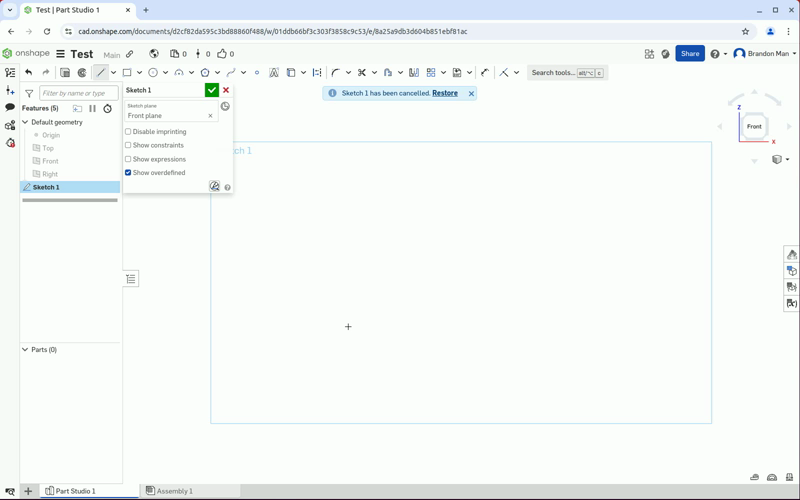
click(348, 326)
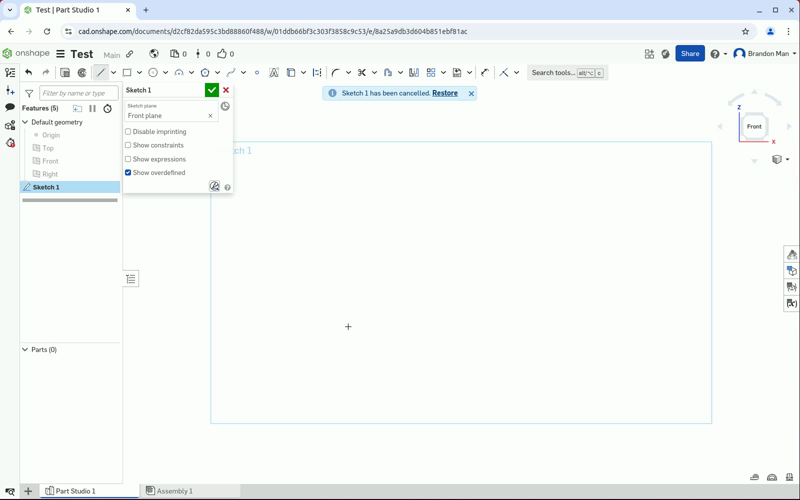
key_up(shift)
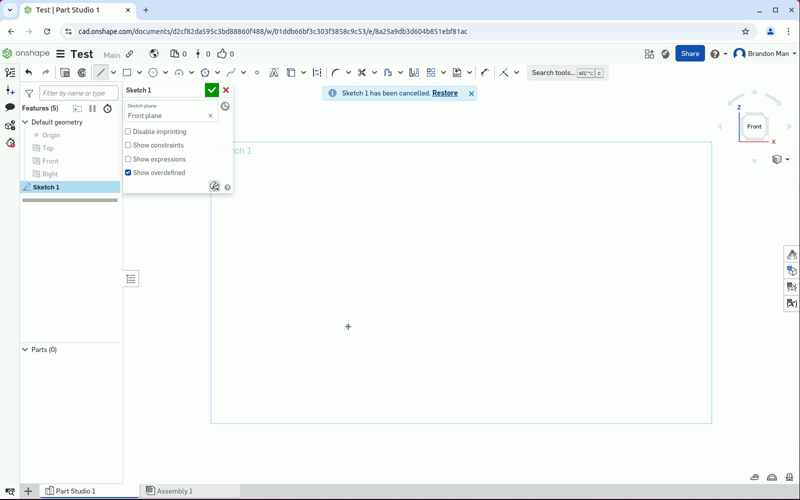
key_down(shift)
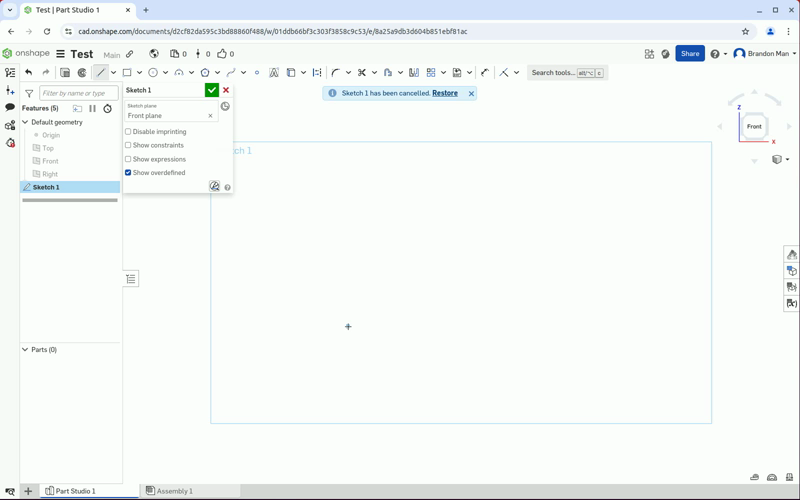
mouse_move(572, 326)
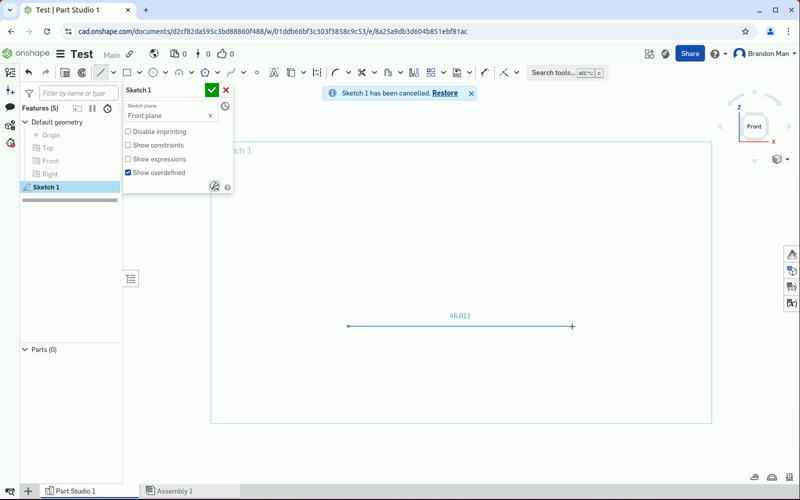
click(572, 326)
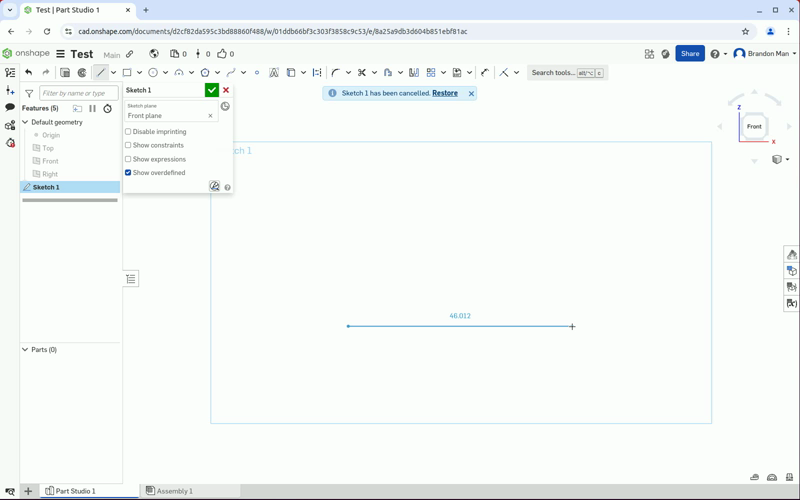
key_up(shift)
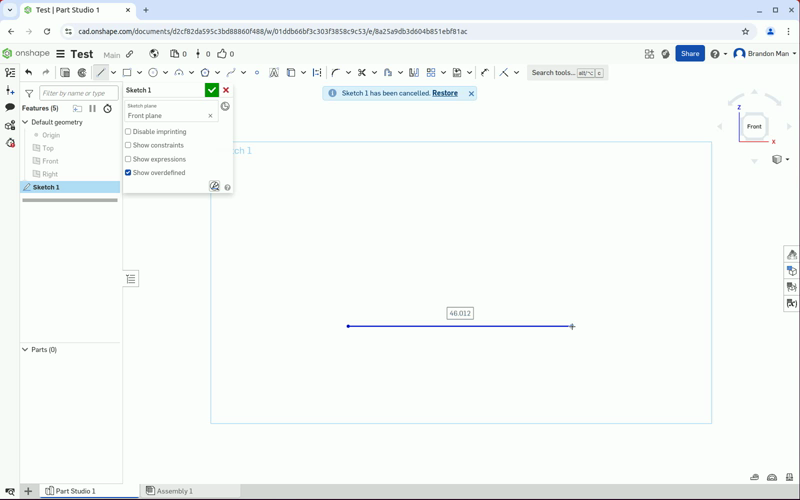
key_down(shift)
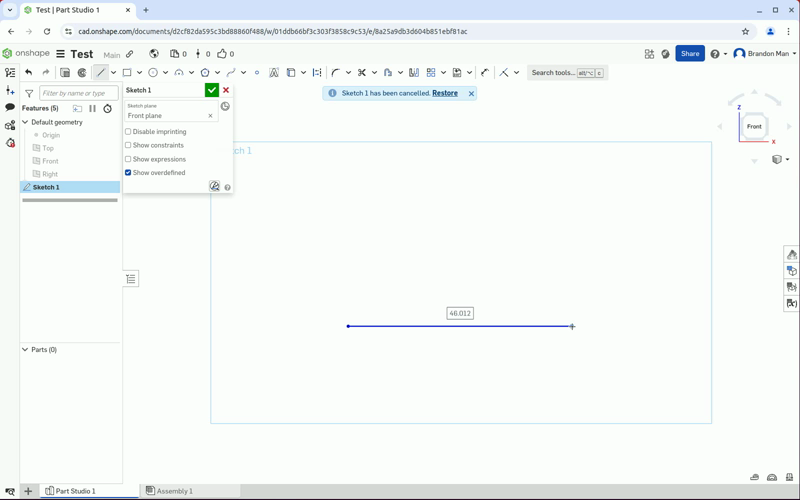
mouse_move(572, 227)
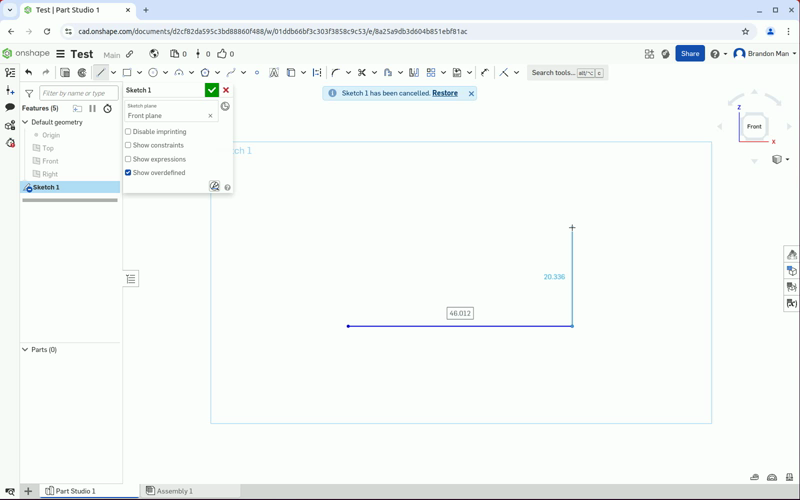
click(572, 227)
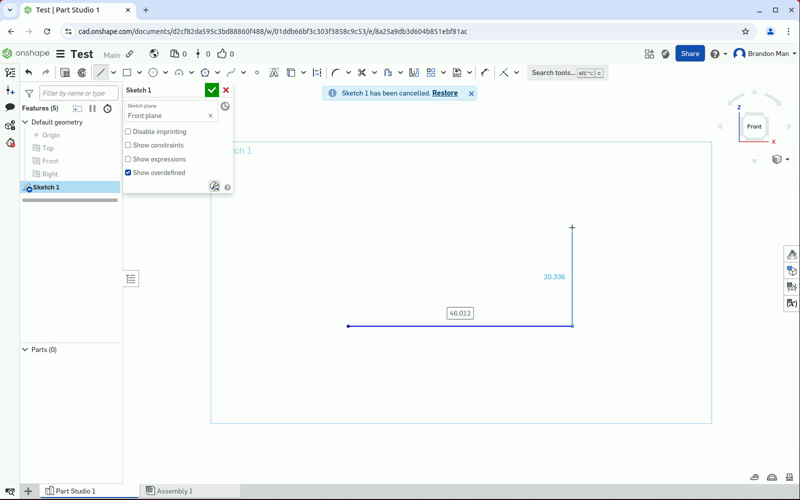
key_up(shift)
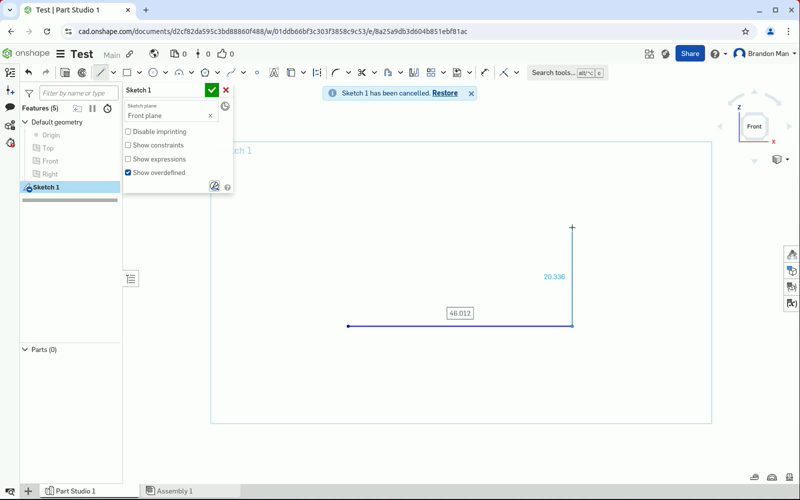
key_down(shift)
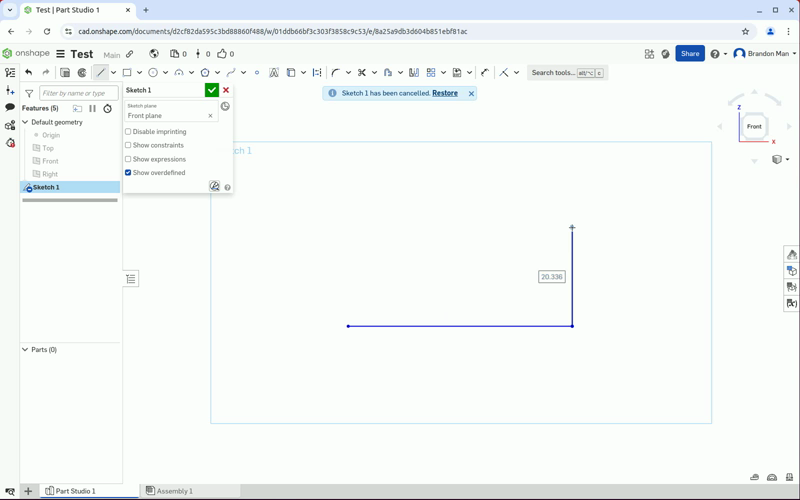
mouse_move(348, 227)
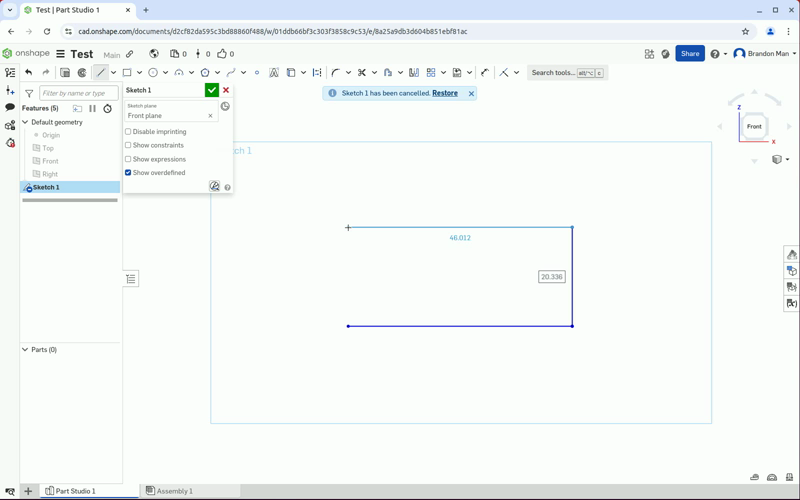
click(348, 227)
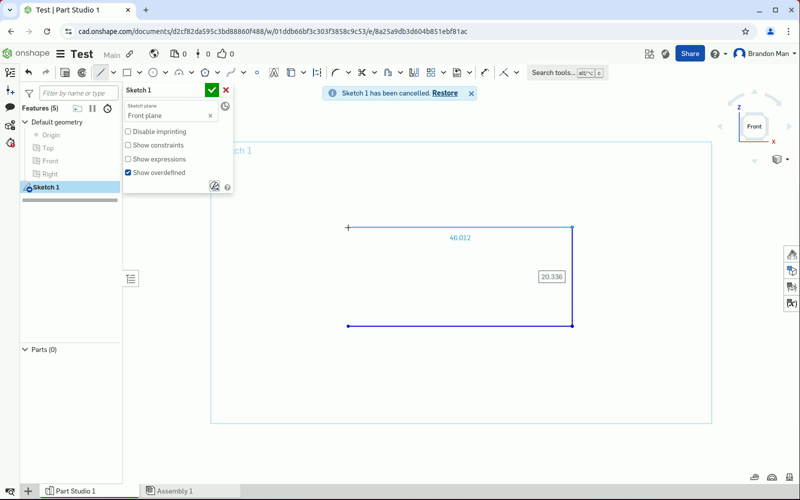
key_up(shift)
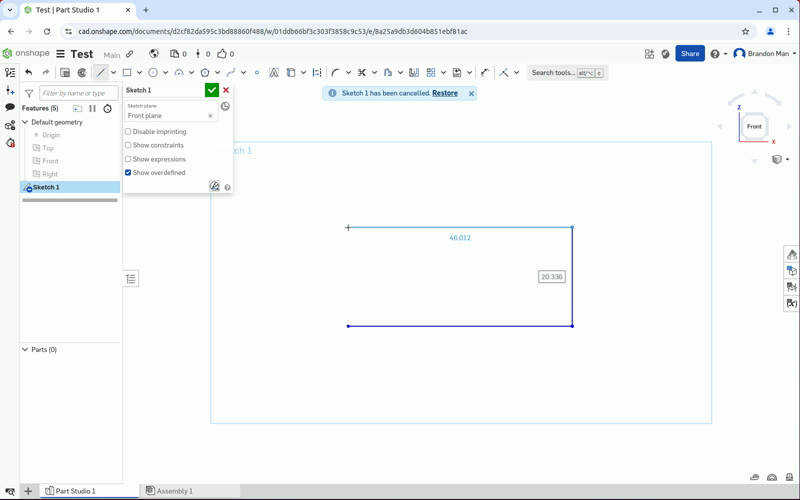
key_down(shift)
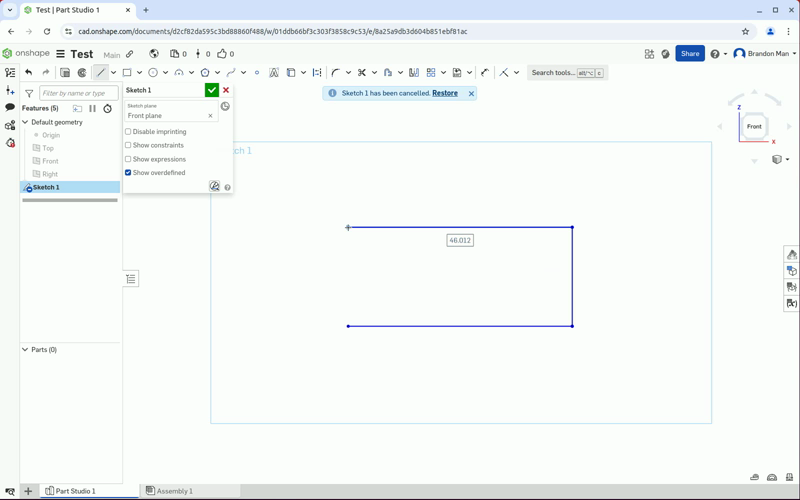
mouse_move(348, 326)
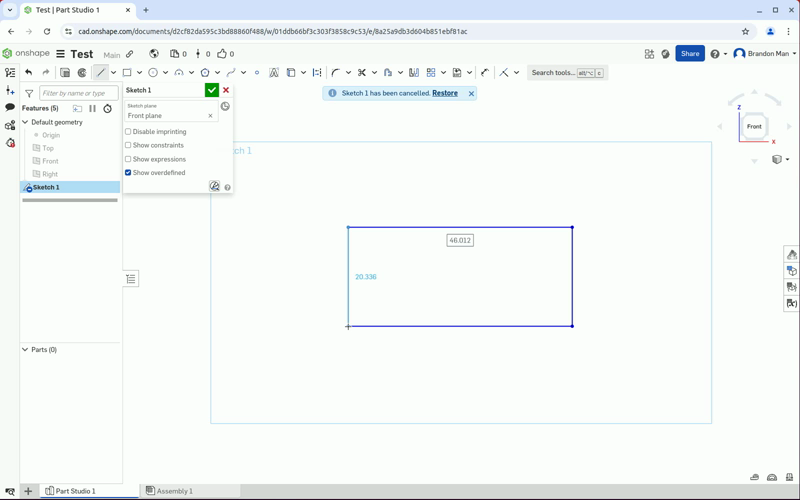
key_up(shift)
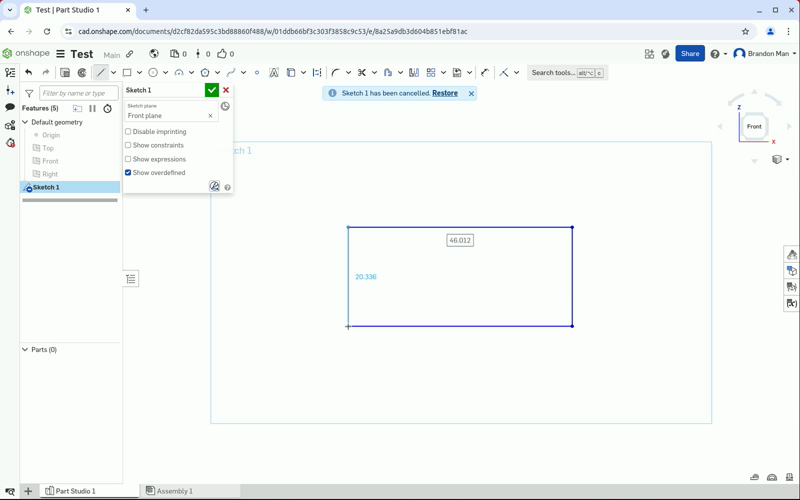
click(348, 326)
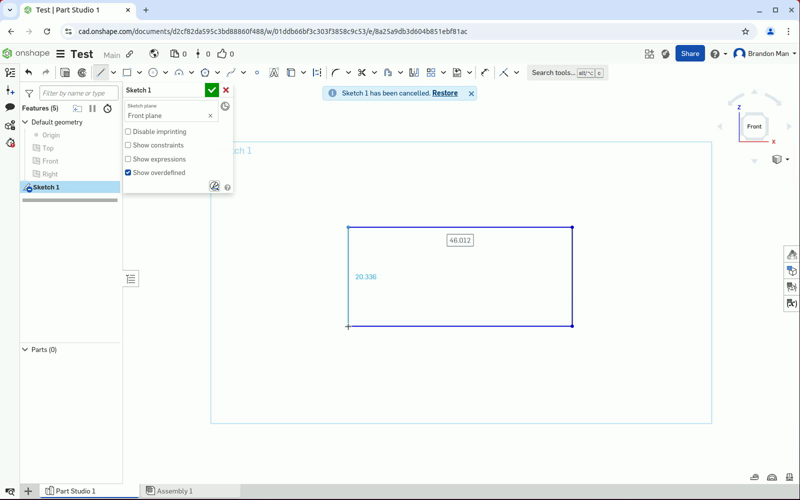
key(esc)
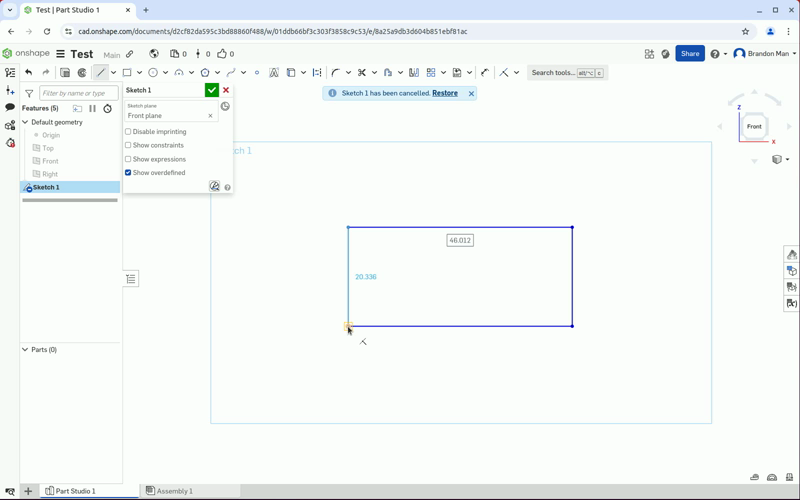
mouse_move(544, 308)
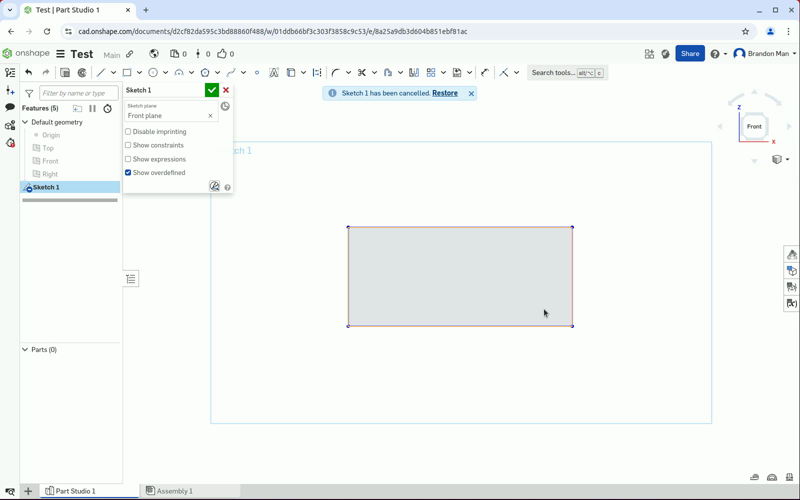
click(544, 308)
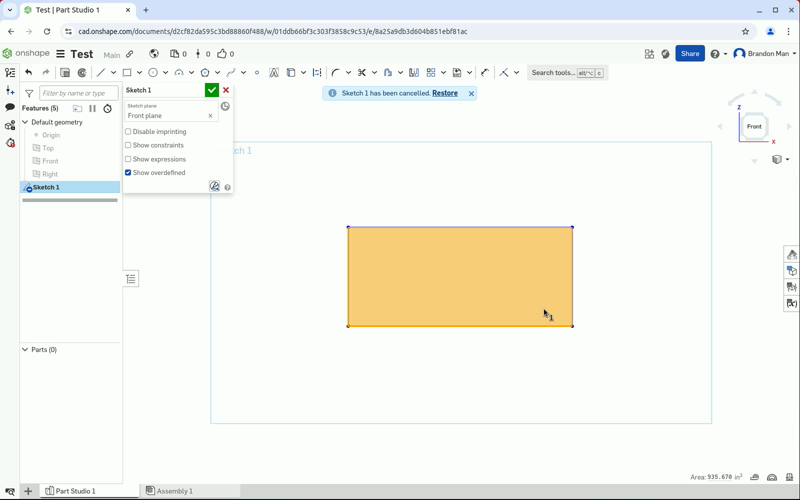
mouse_move(73, 352)
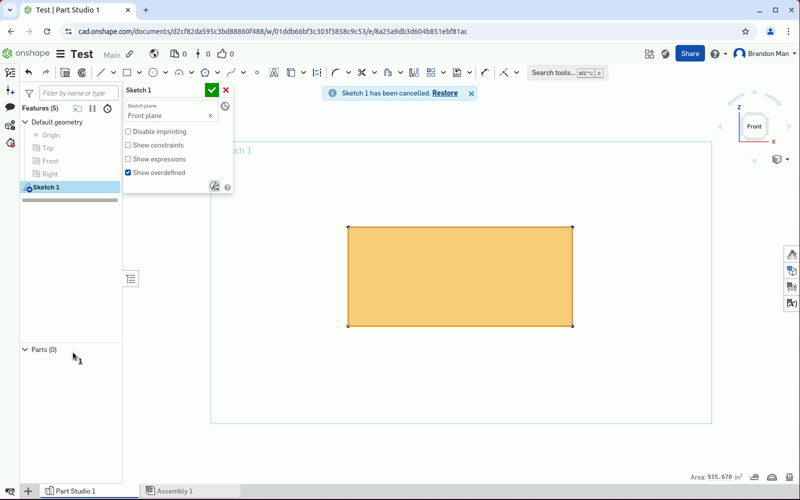
key(shift+y)
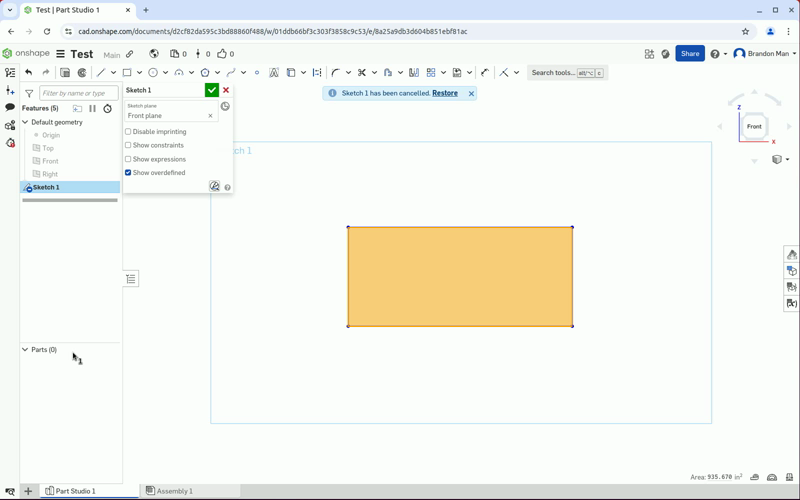
key(shift+e)
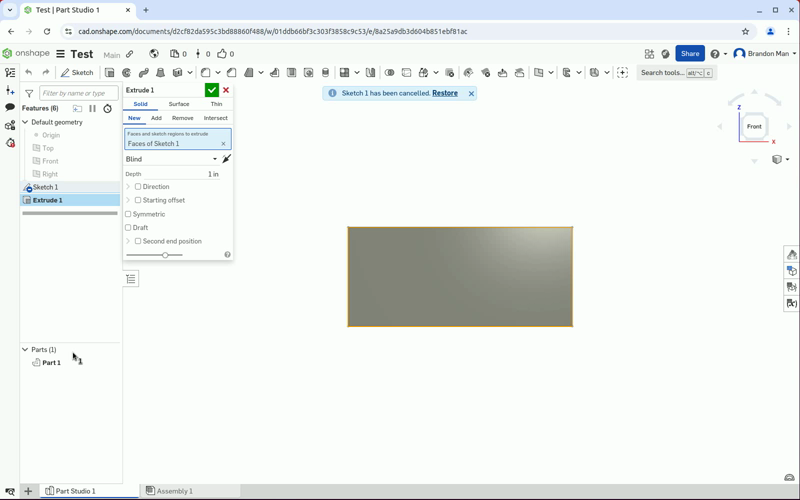
mouse_move(143, 106)
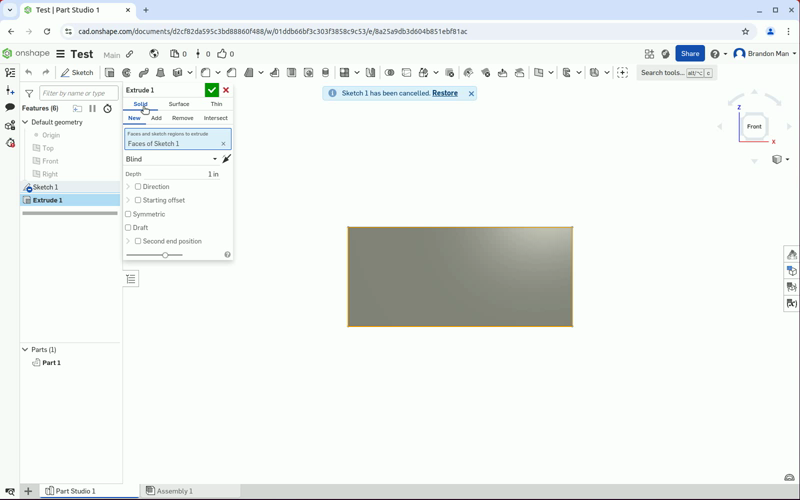
click(143, 106)
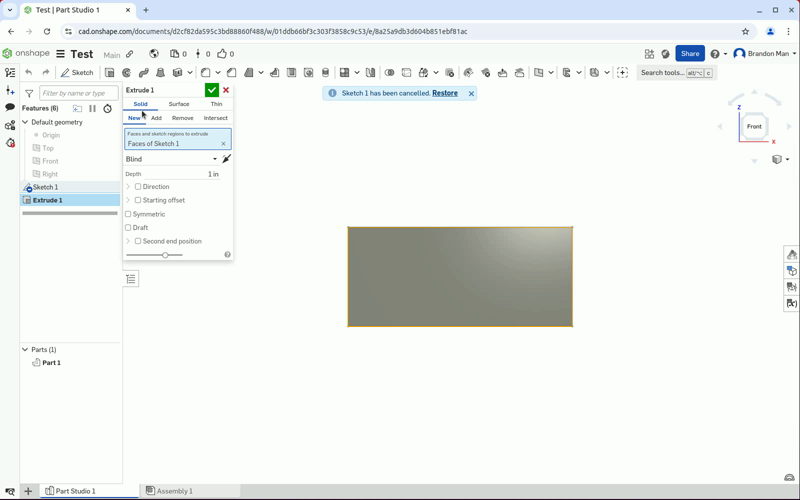
mouse_move(137, 120)
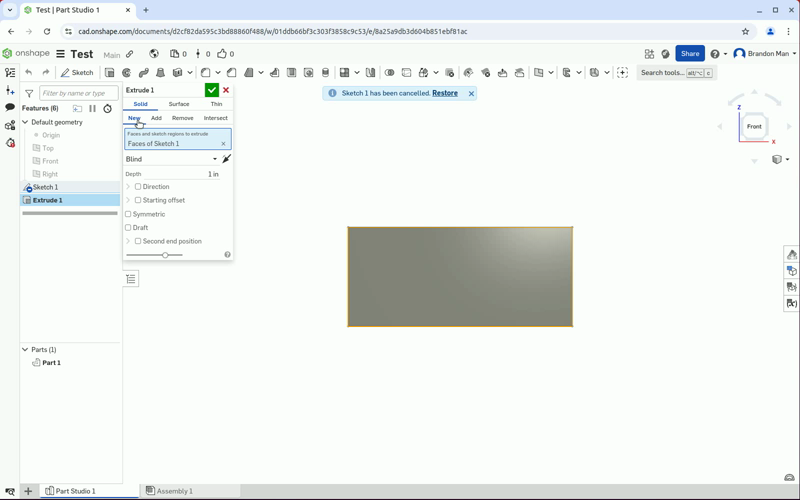
click(137, 120)
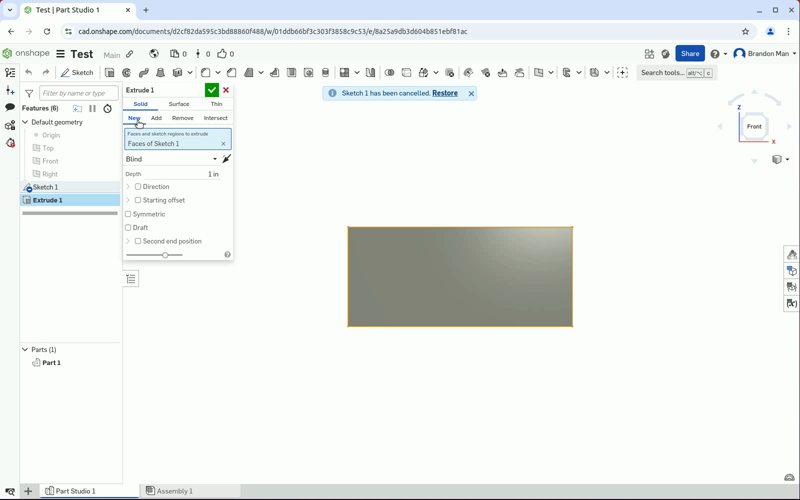
key(tab, 4)
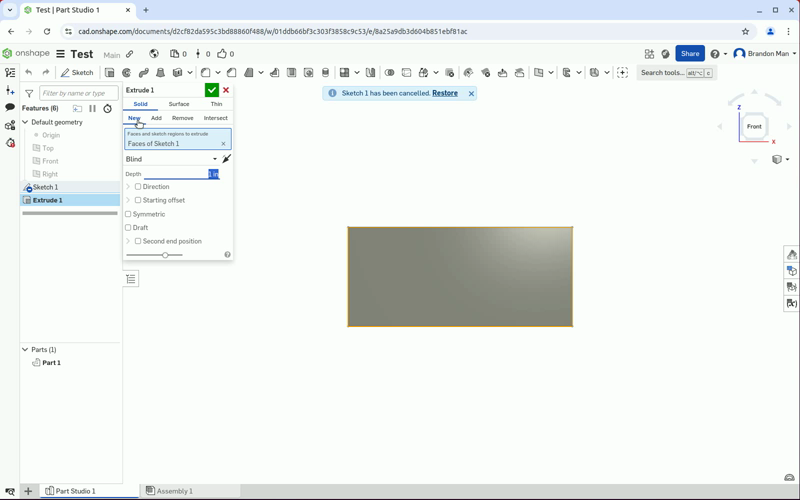
text(5.777)
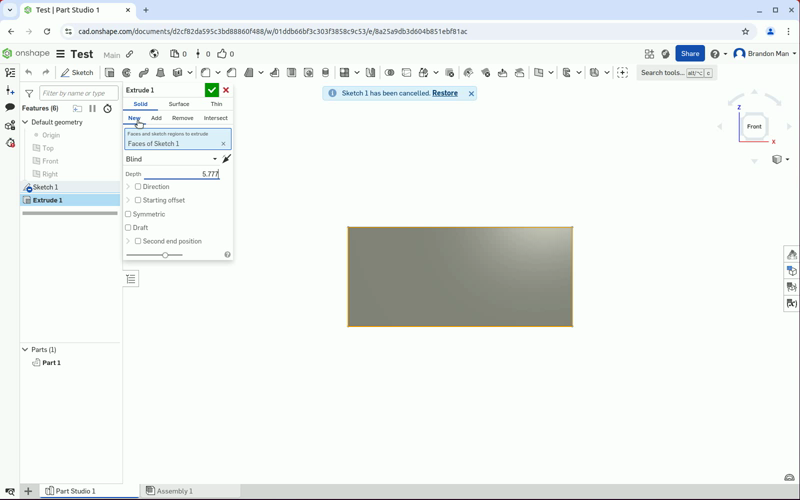
key(enter)
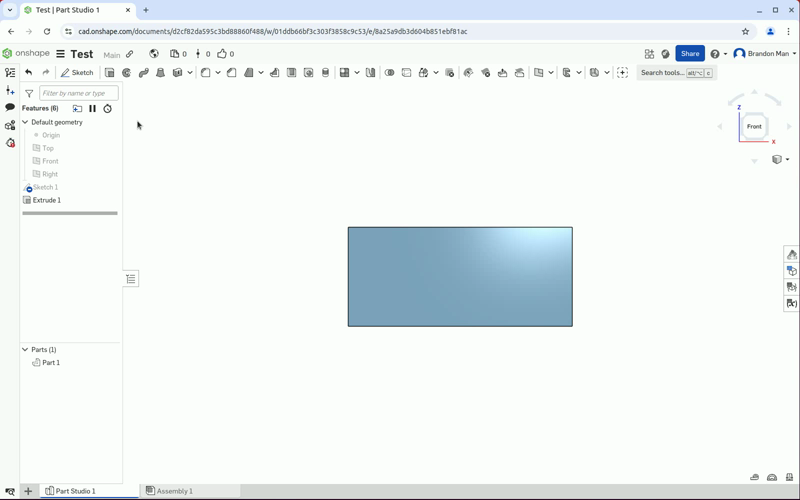
key(shift+h)
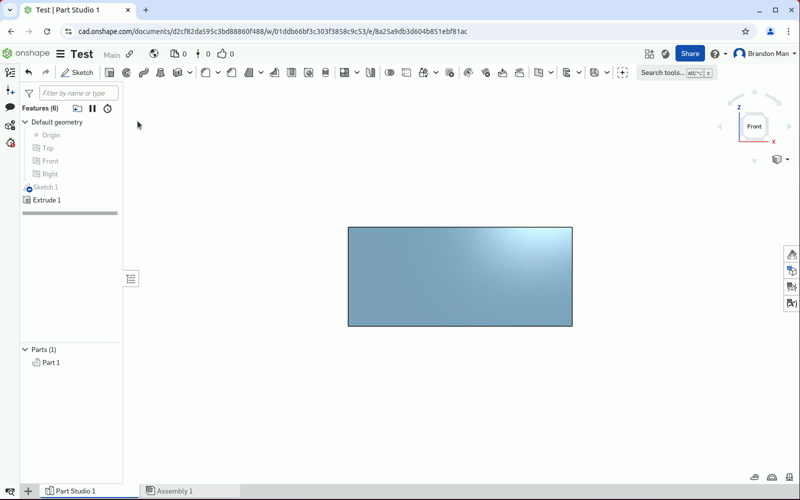
key(shift+h)
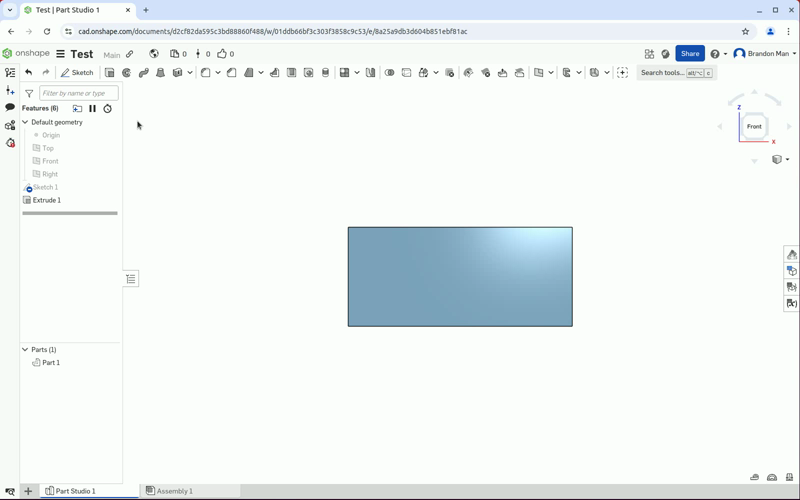
mouse_move(73, 189)
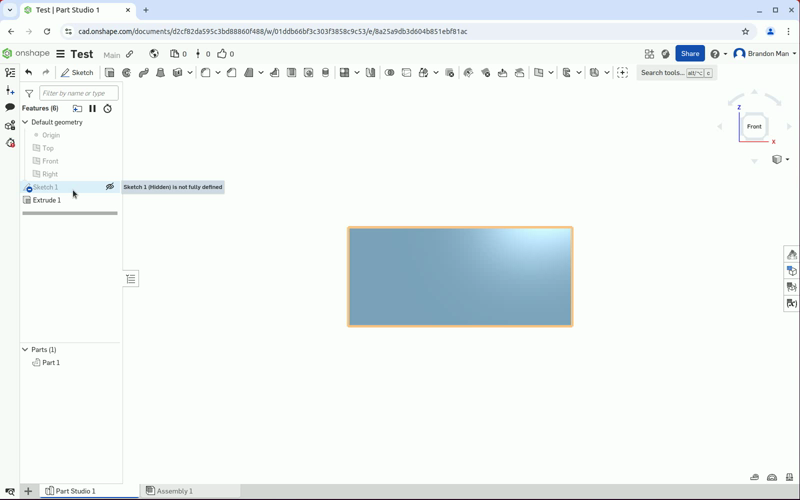
click(73, 189)
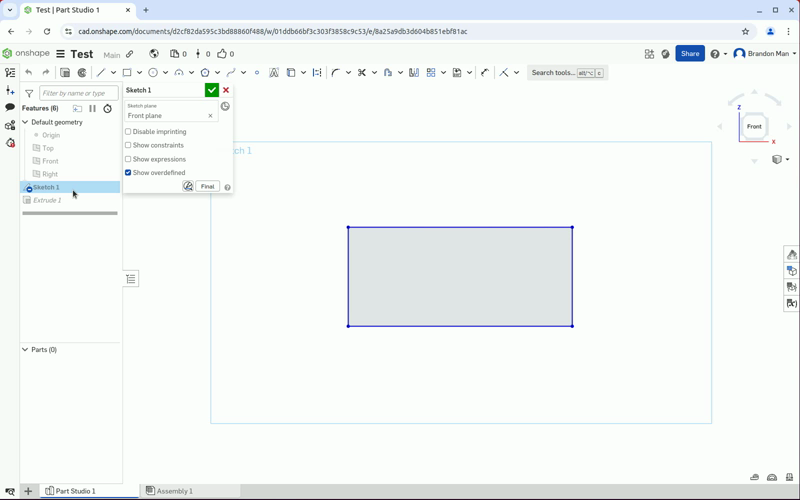
mouse_move(229, 92)
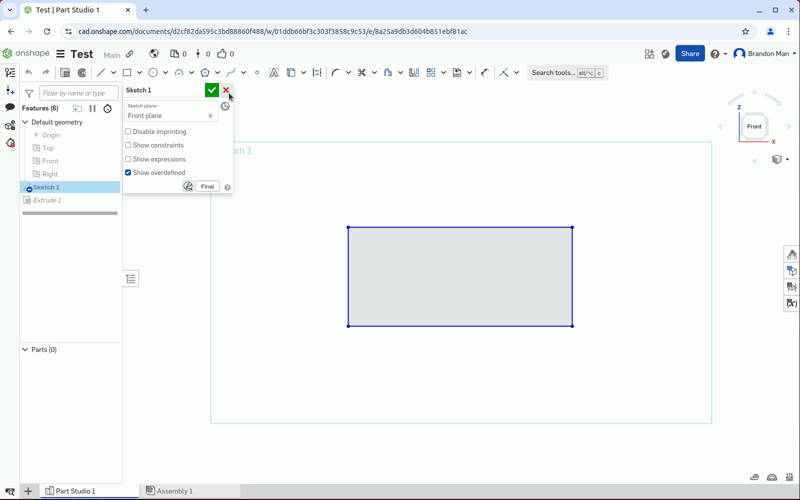
click(229, 92)
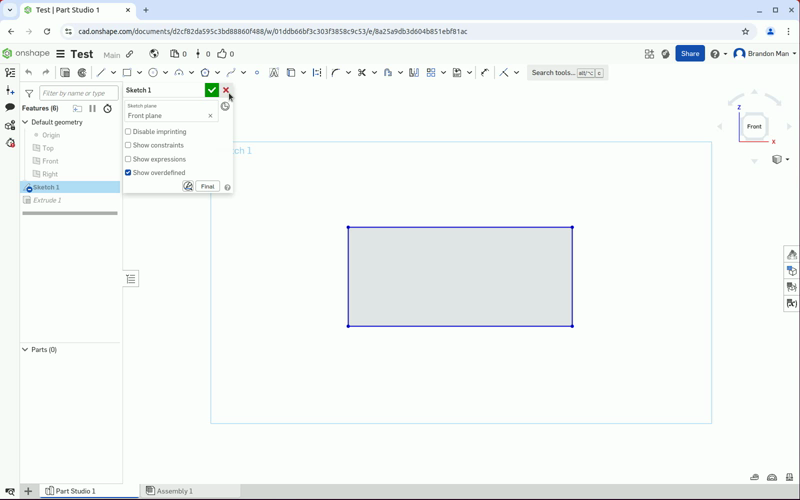
key(shift+s)
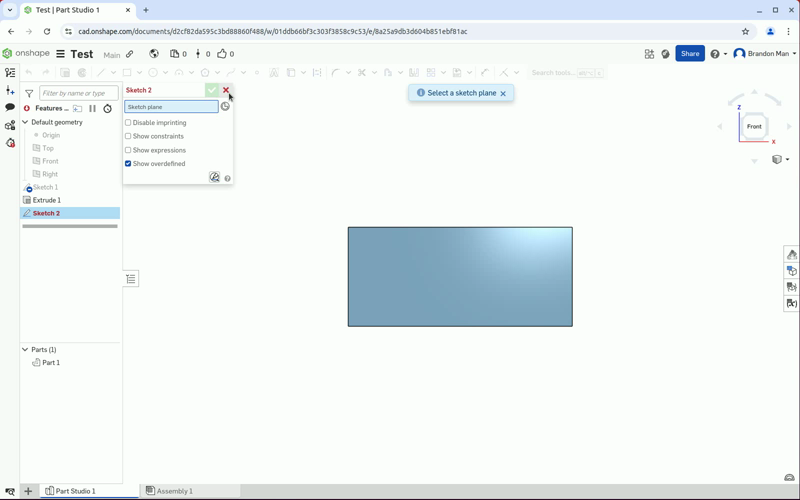
mouse_move(73, 163)
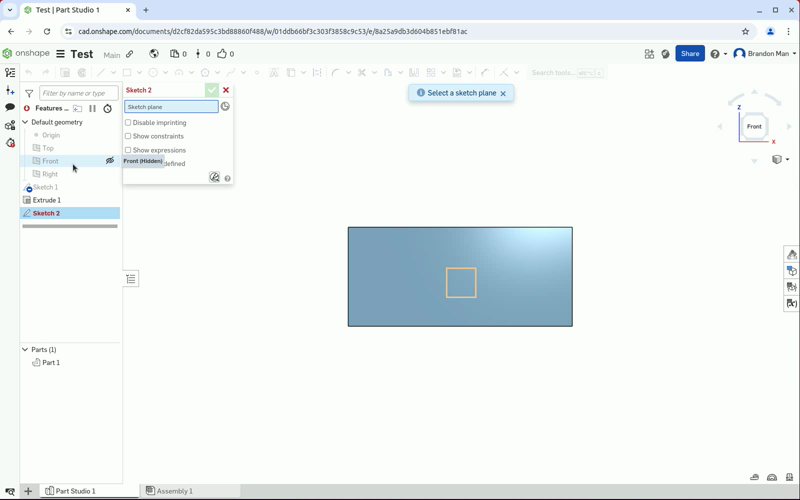
click(73, 163)
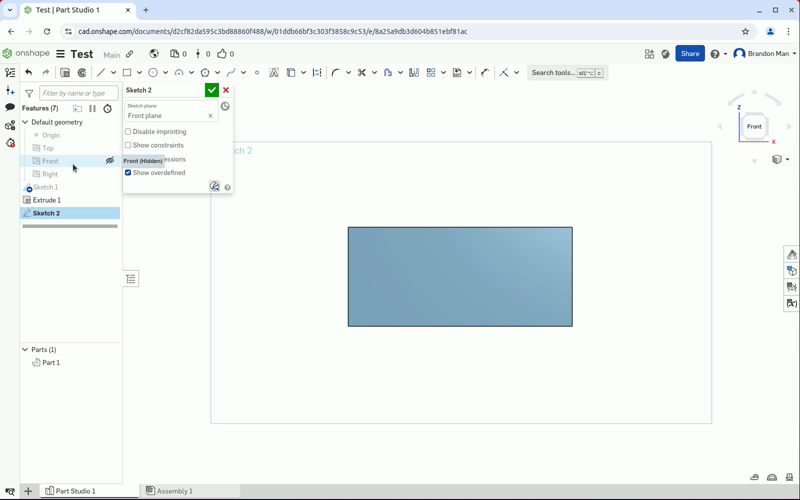
mouse_move(73, 352)
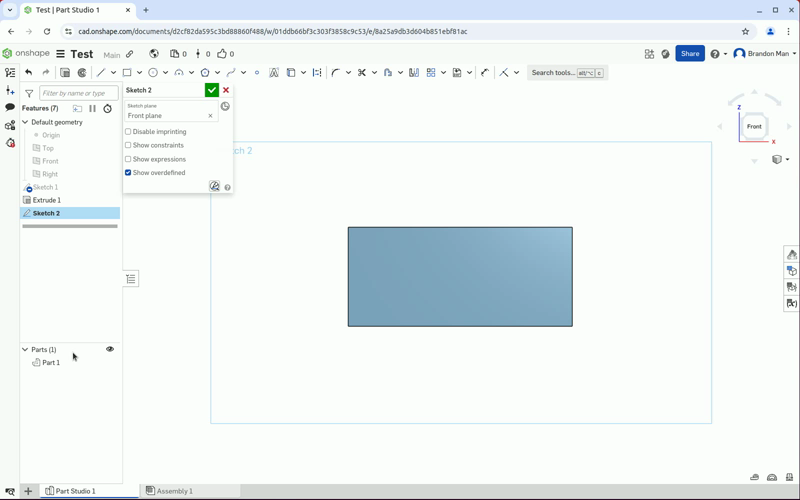
key(y)
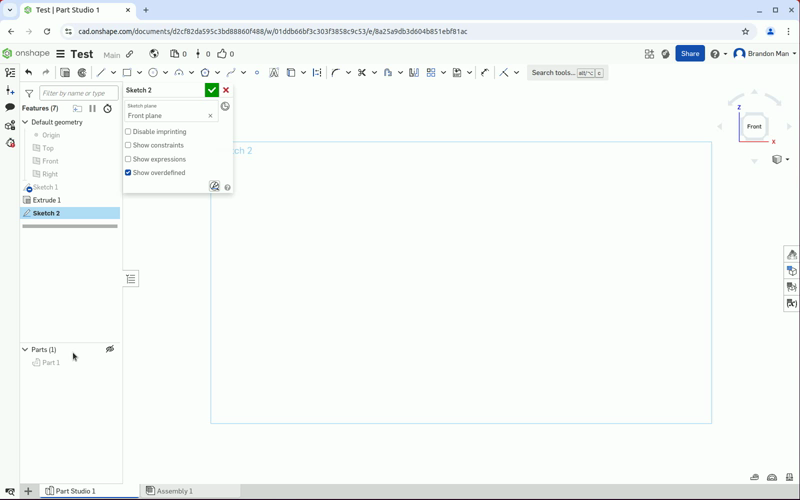
key(l)
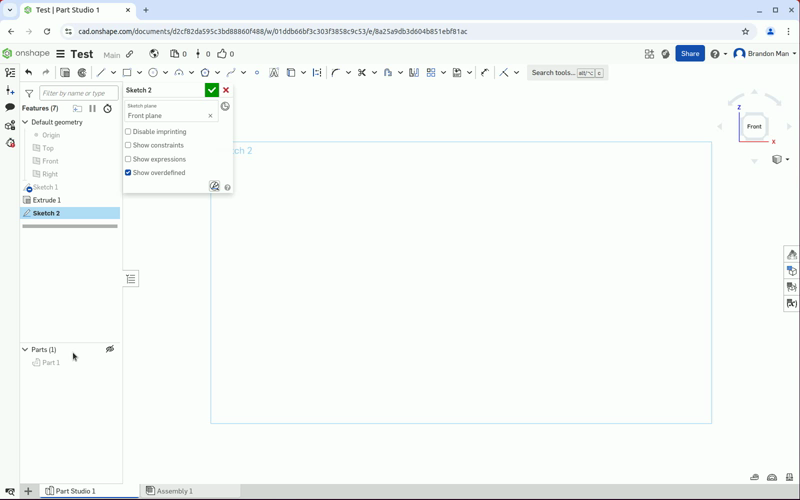
key_down(shift)
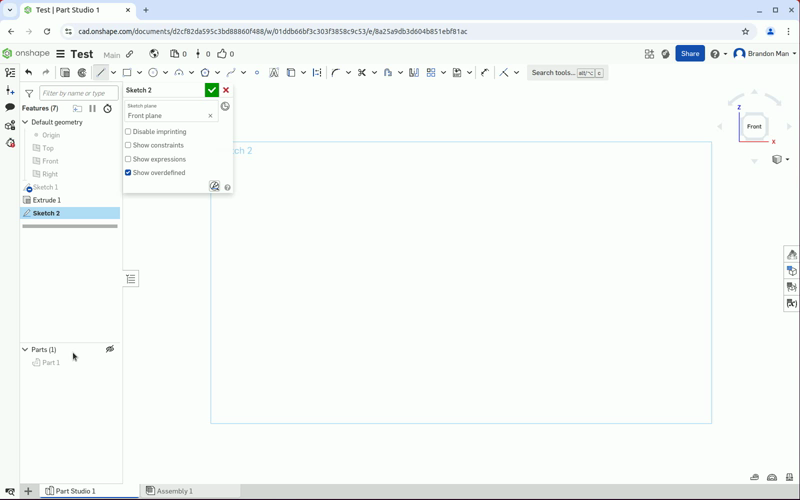
mouse_move(348, 326)
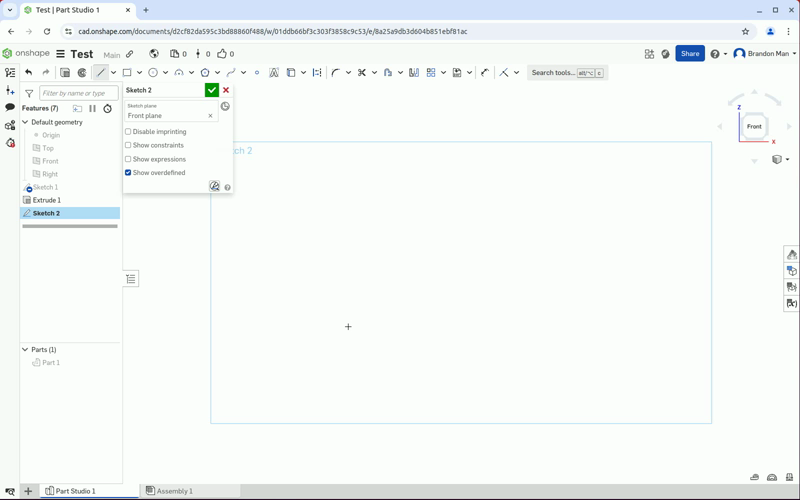
click(348, 326)
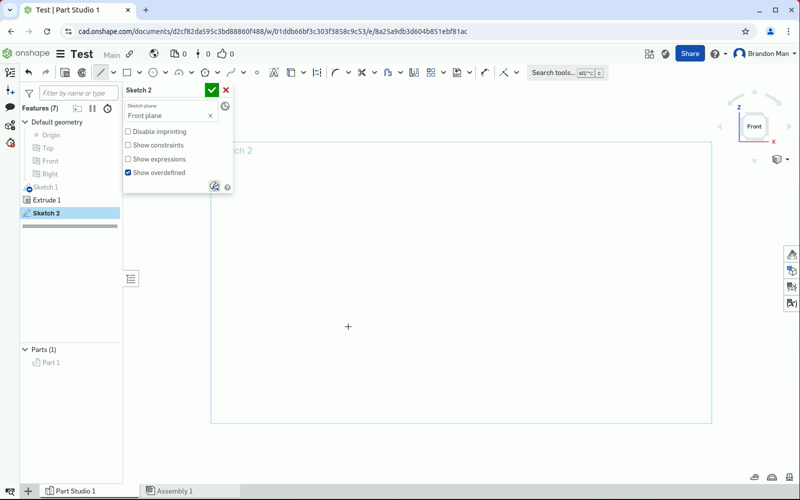
key_up(shift)
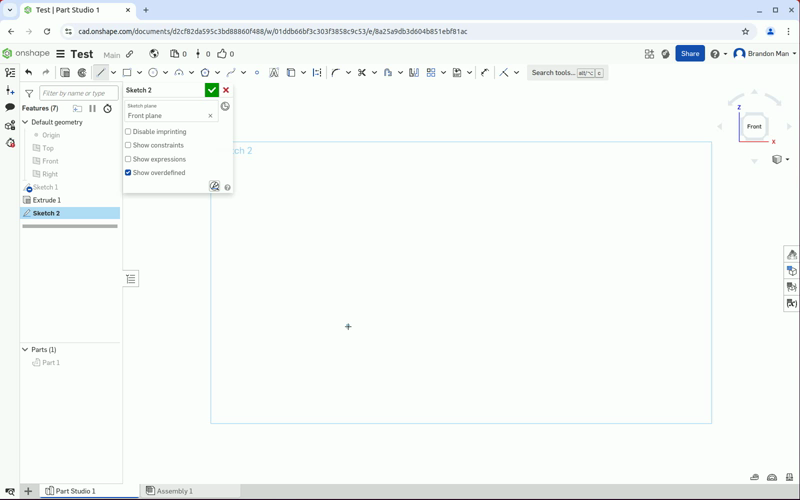
key_down(shift)
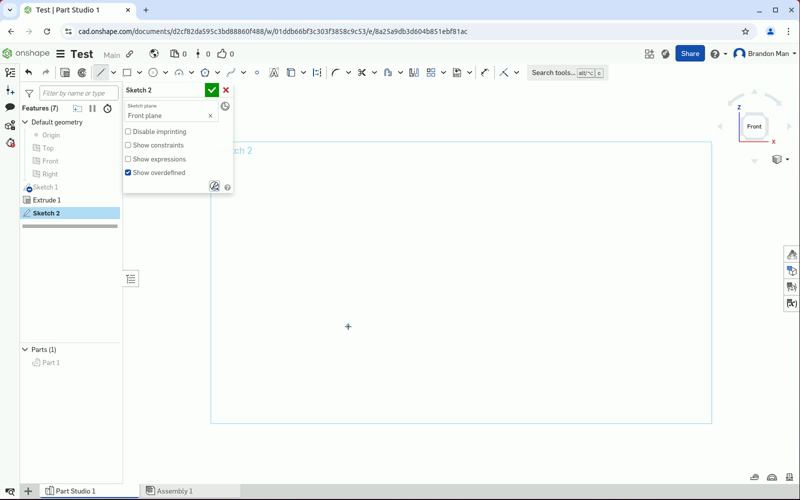
mouse_move(572, 326)
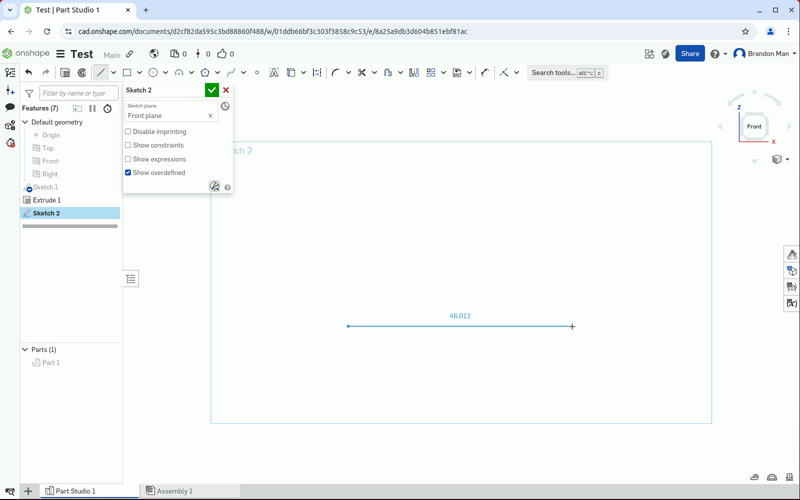
click(572, 326)
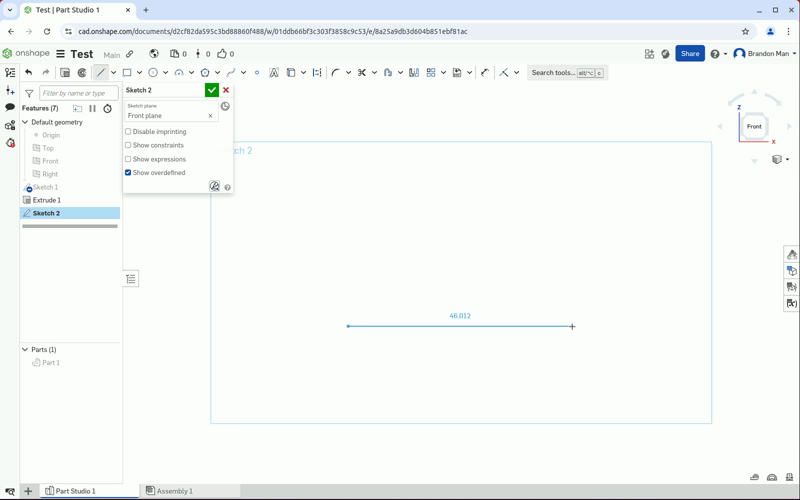
key_up(shift)
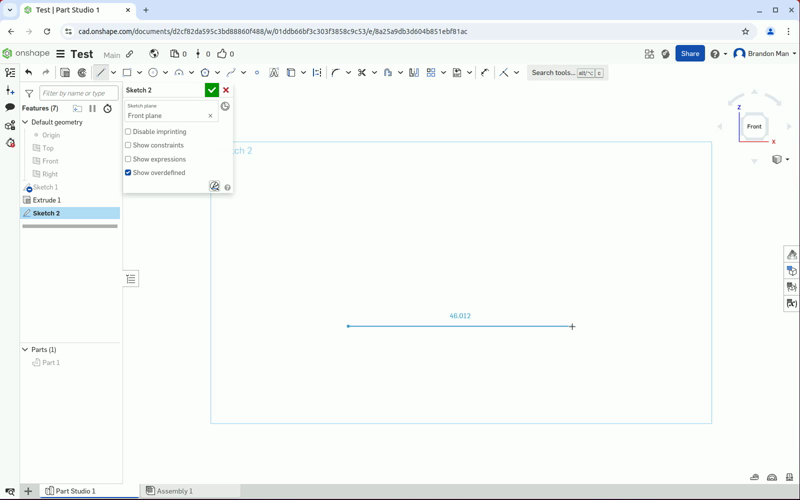
key_down(shift)
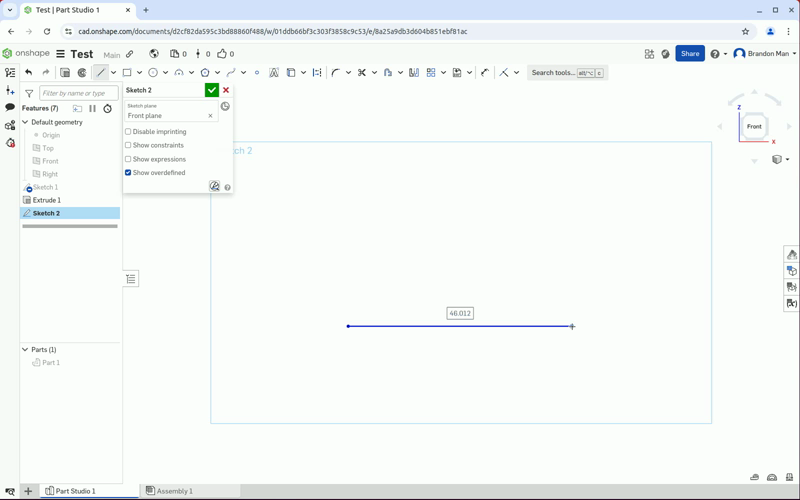
mouse_move(572, 227)
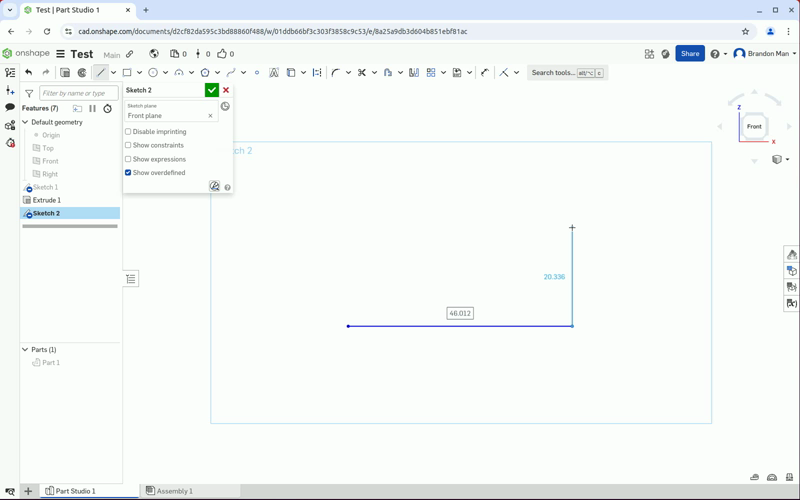
click(572, 227)
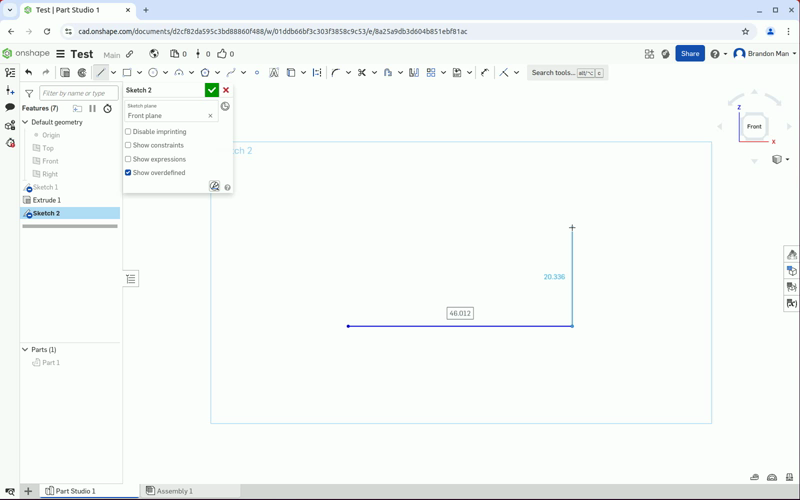
key_up(shift)
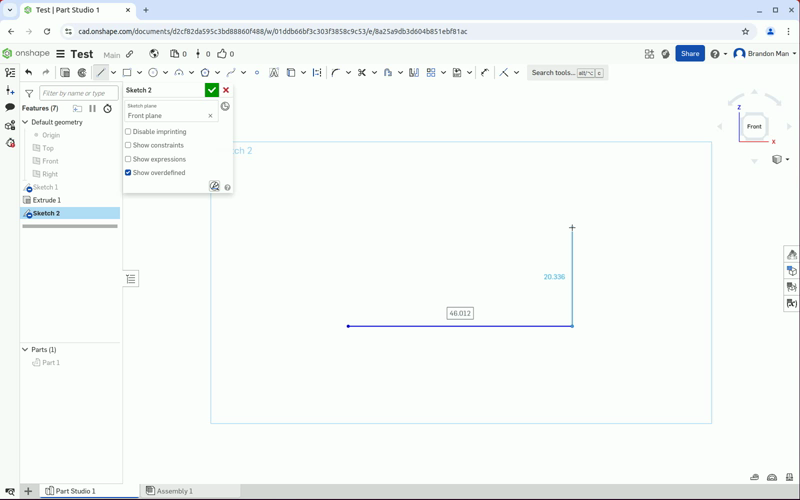
key_down(shift)
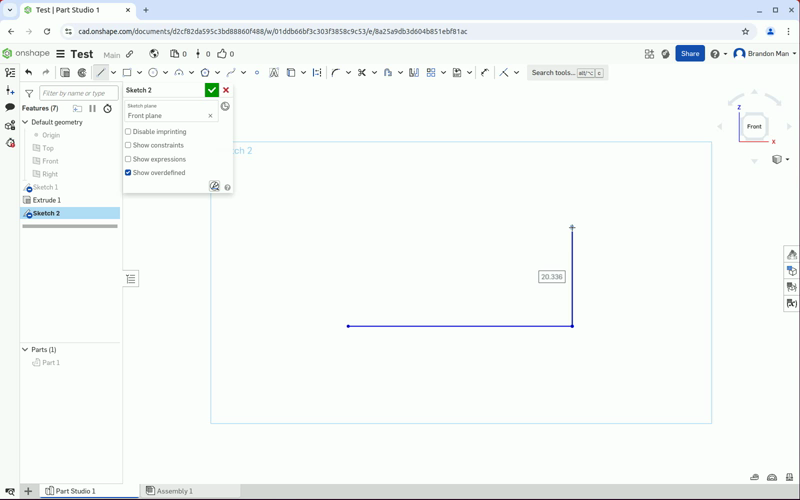
mouse_move(348, 227)
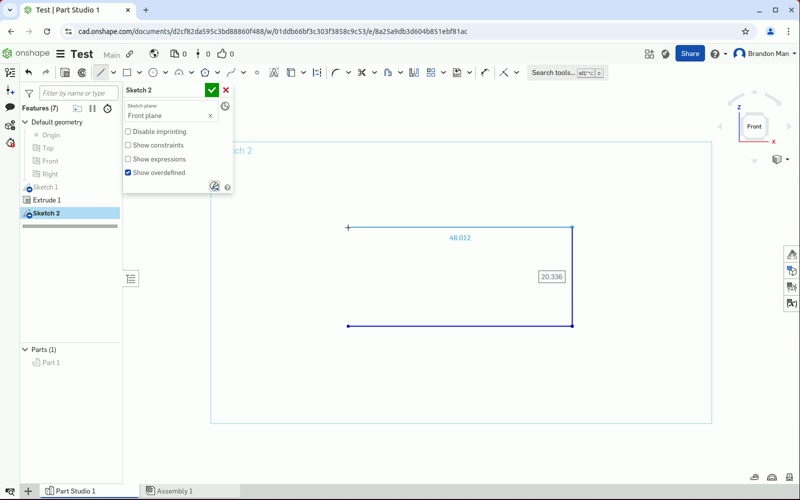
click(348, 227)
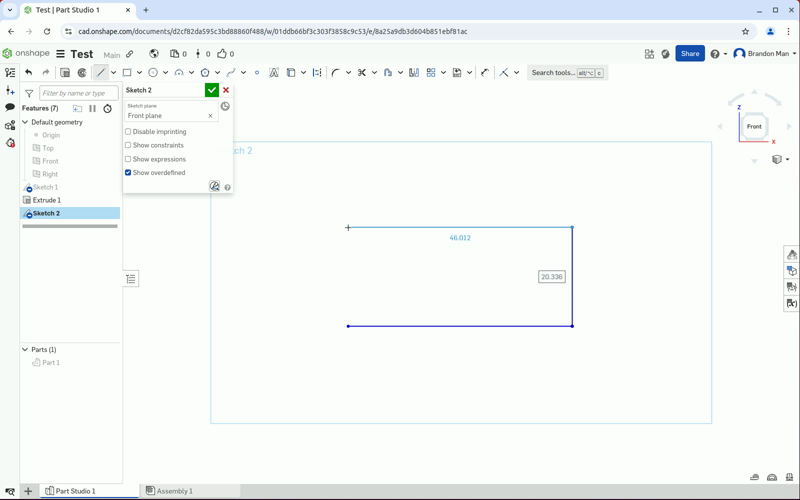
key_up(shift)
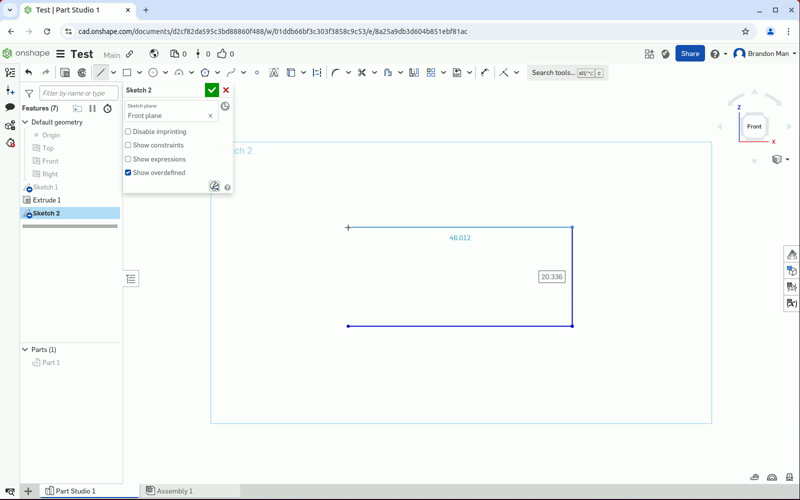
key_down(shift)
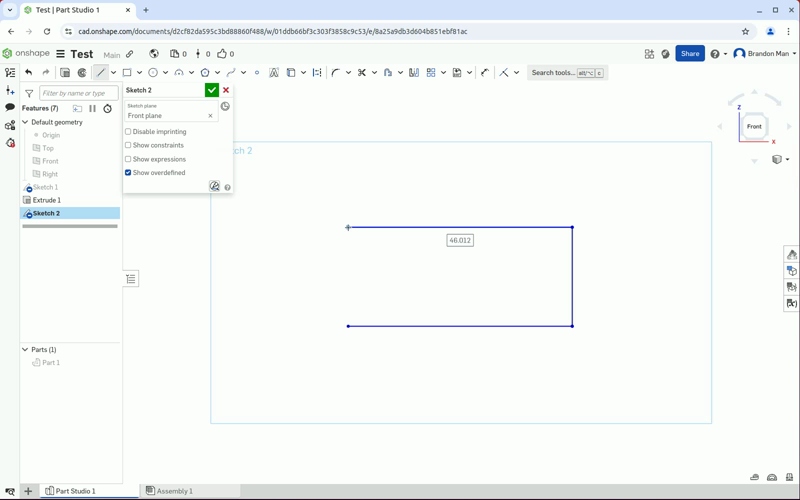
mouse_move(348, 326)
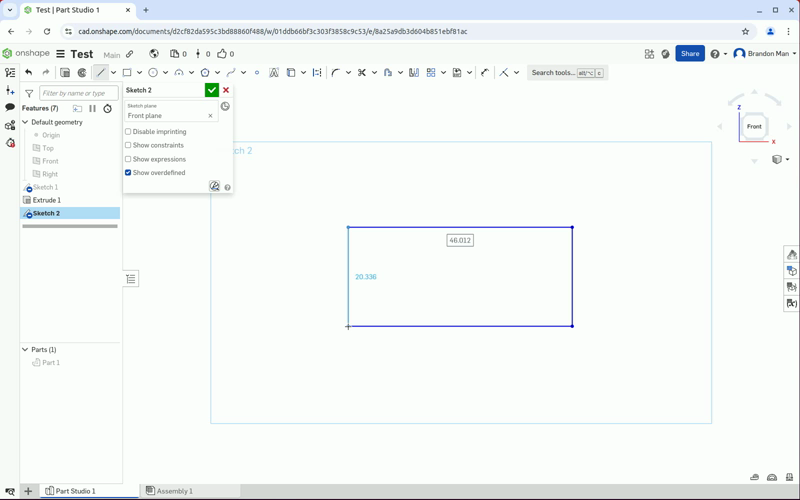
key_up(shift)
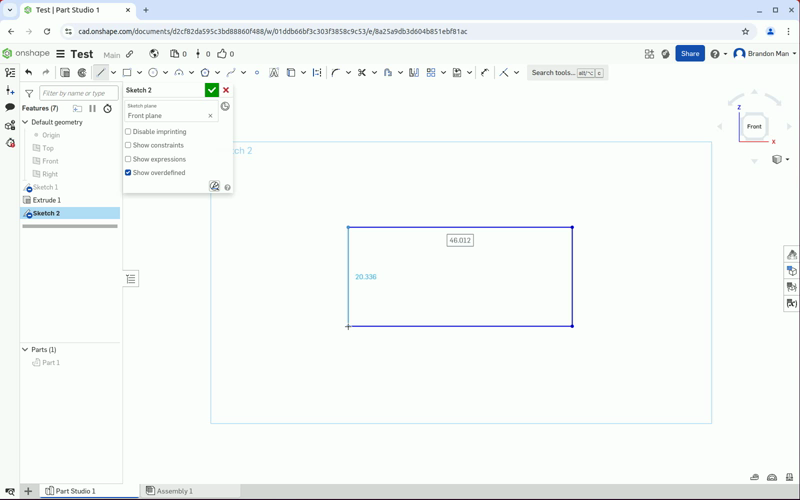
click(348, 326)
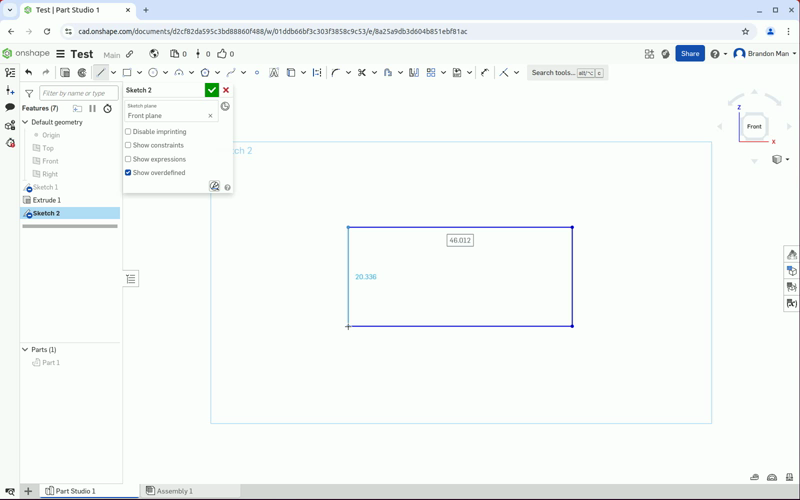
key(esc)
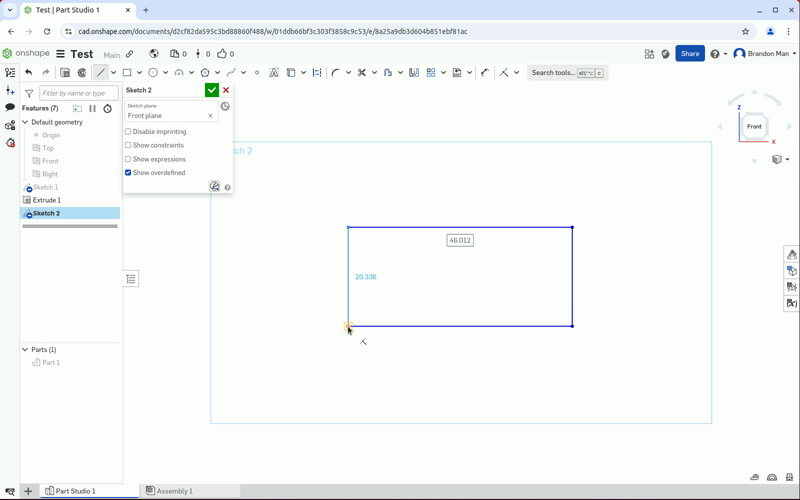
mouse_move(404, 298)
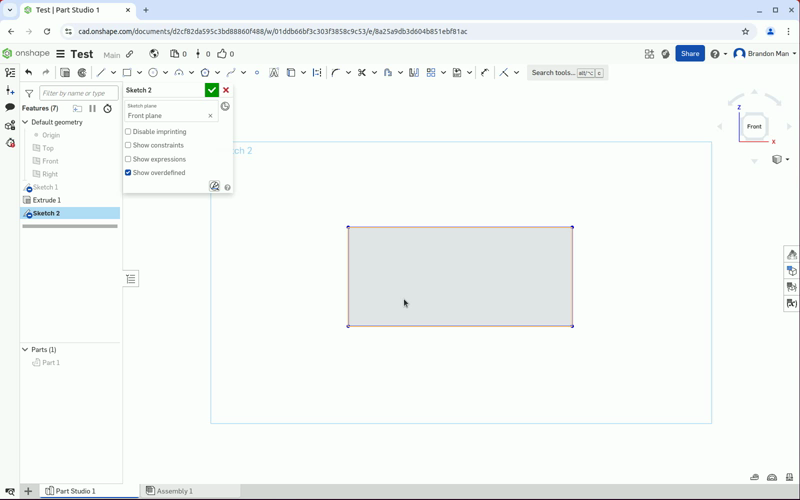
click(404, 298)
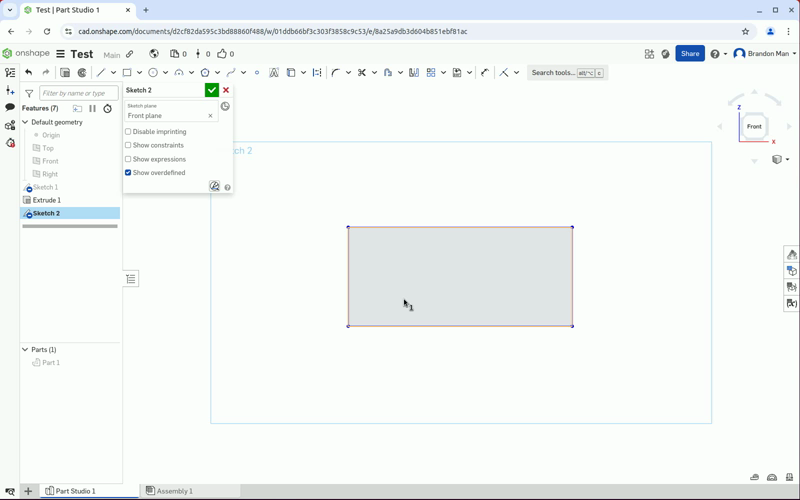
mouse_move(73, 352)
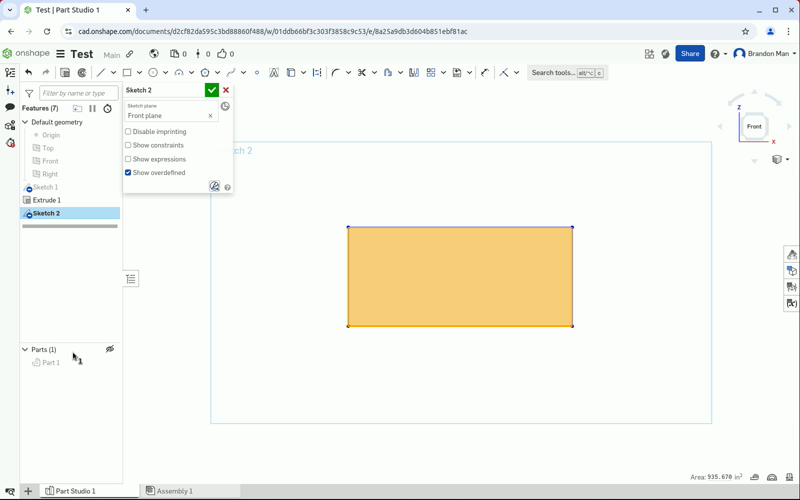
key(shift+y)
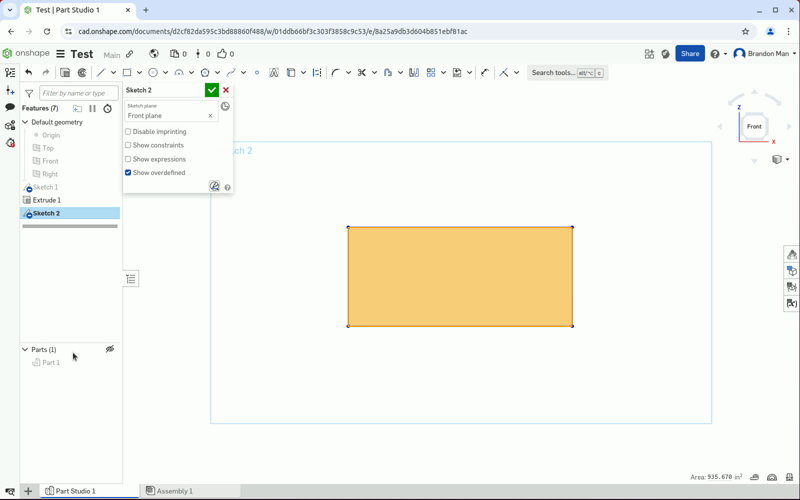
key(shift+e)
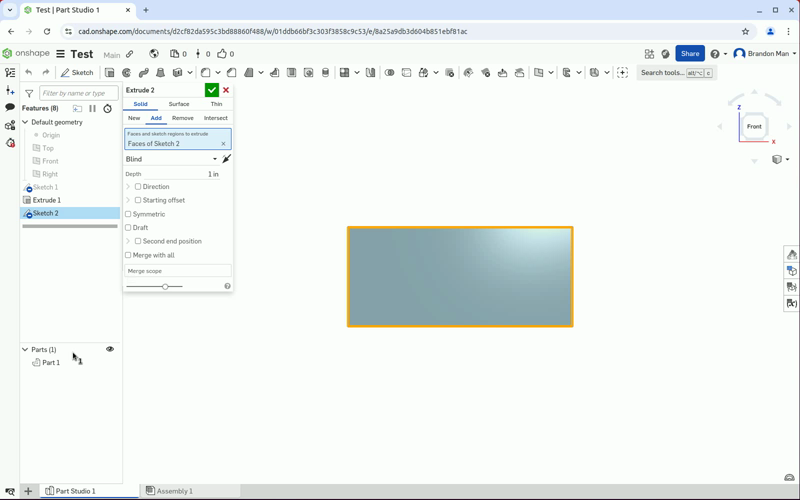
mouse_move(143, 106)
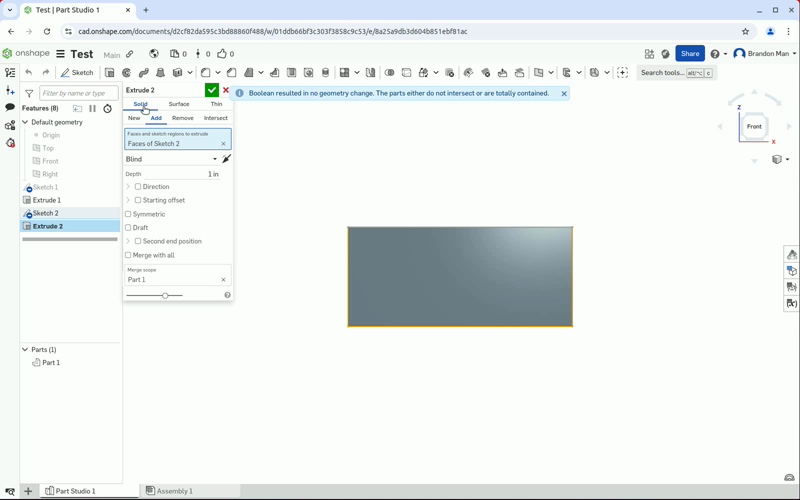
click(143, 106)
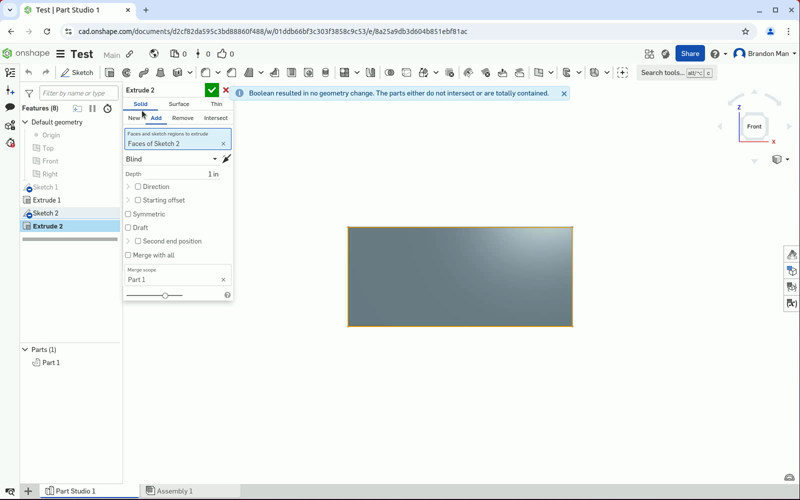
mouse_move(137, 120)
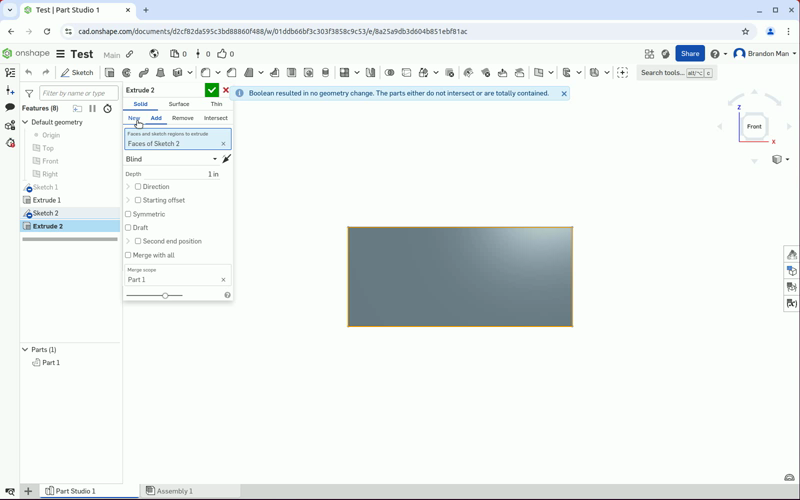
click(137, 120)
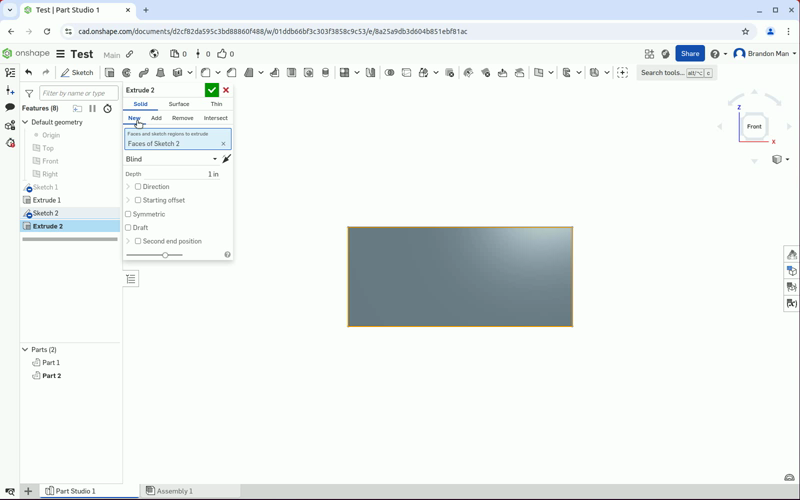
key(tab, 4)
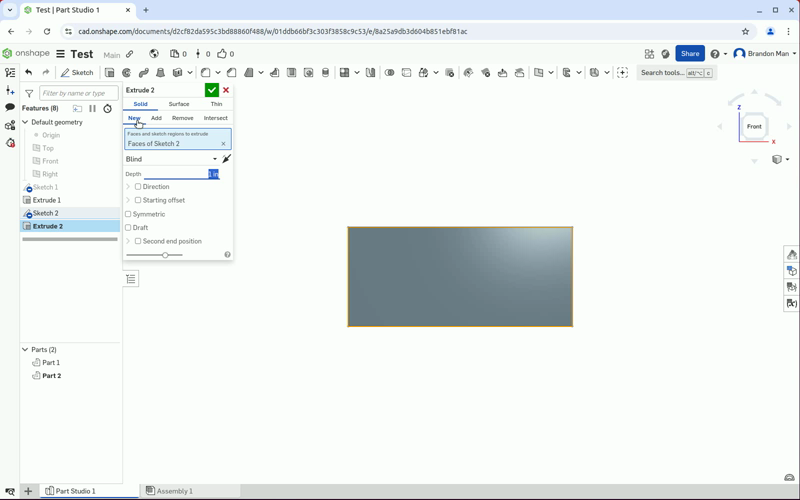
text(3.37)
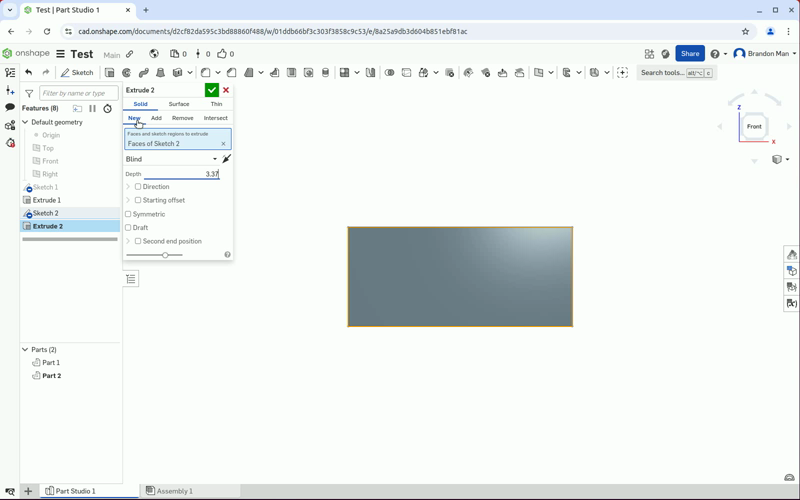
key(enter)
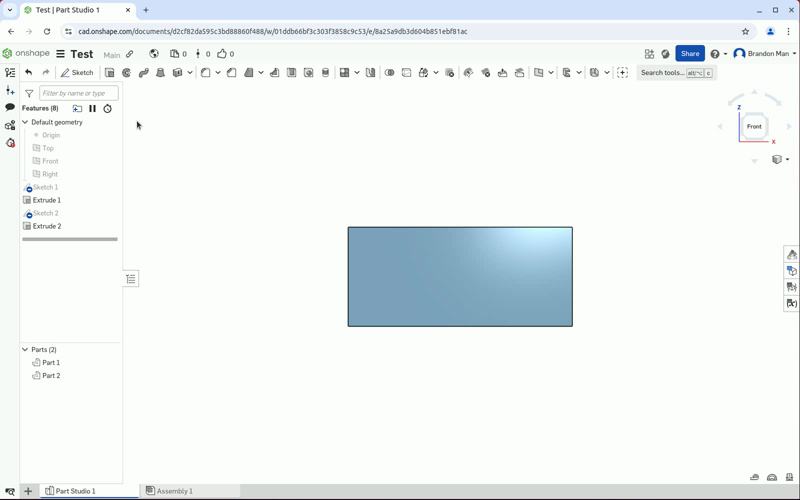
key(shift+h)
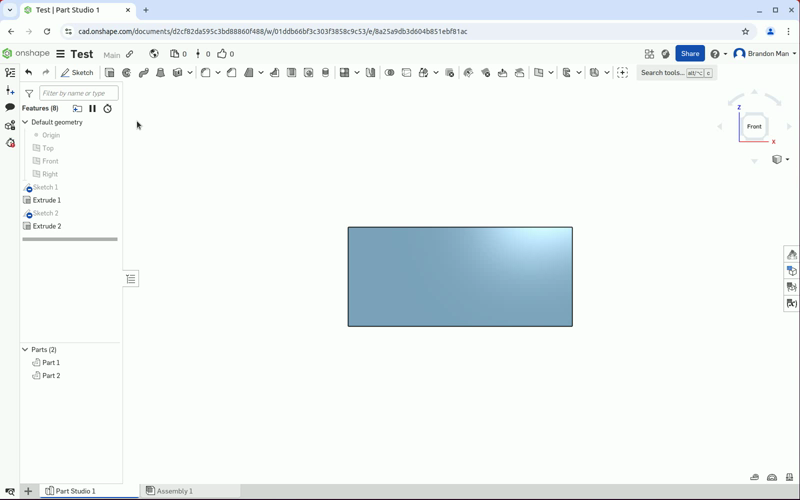
key(shift+h)
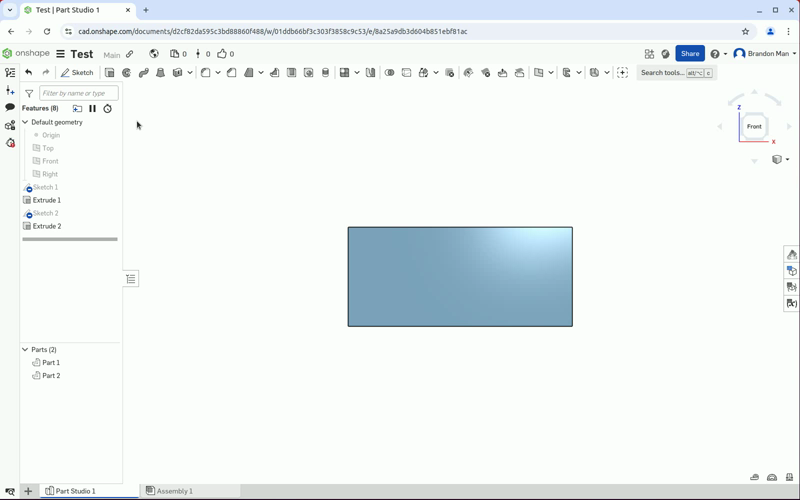
mouse_move(73, 189)
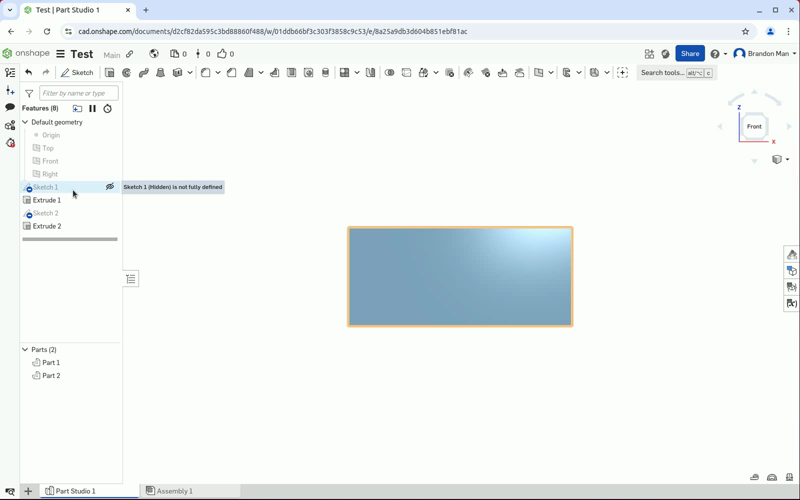
click(73, 189)
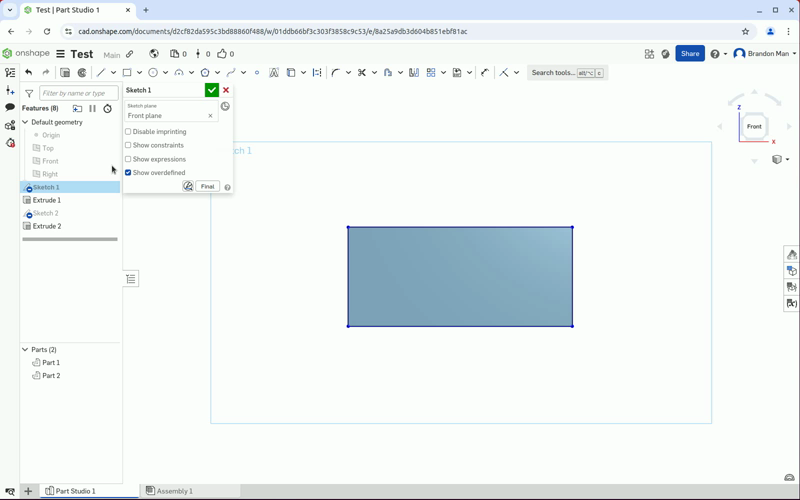
mouse_move(229, 92)
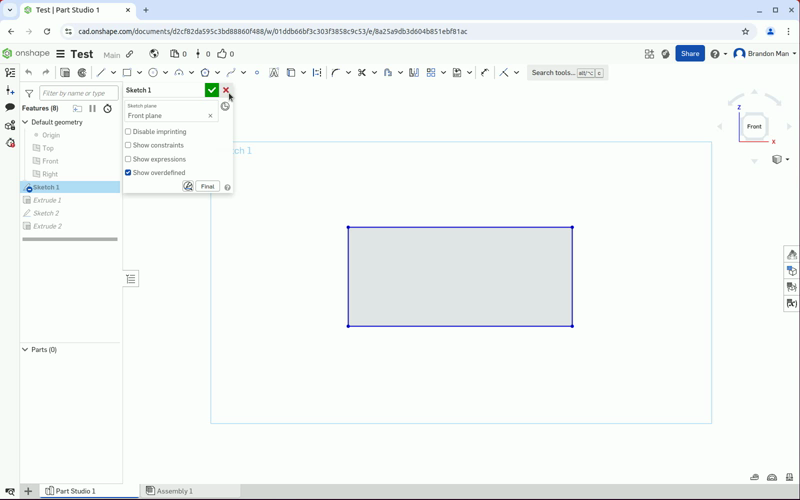
click(229, 92)
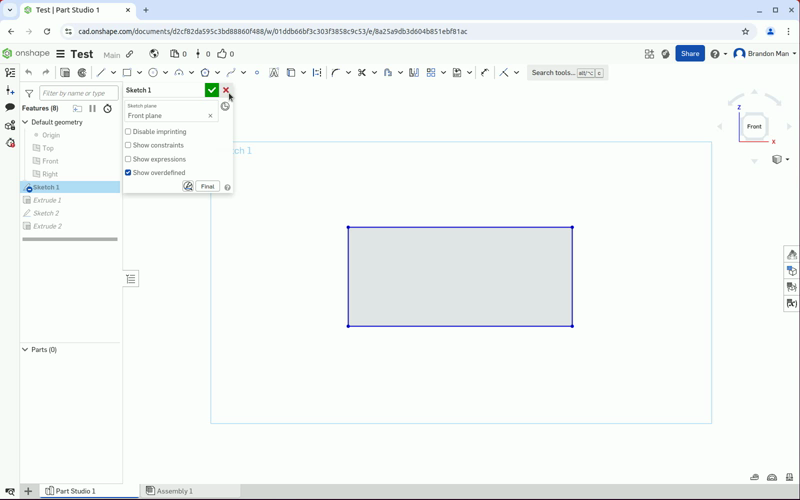
key(shift+s)
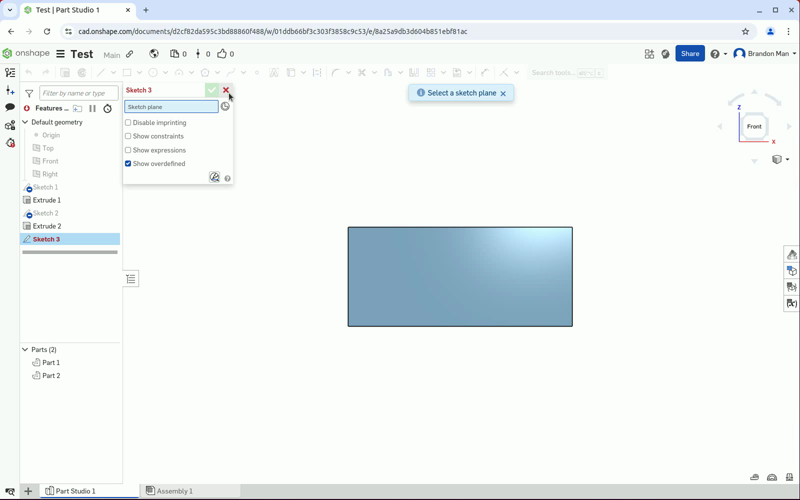
mouse_move(73, 163)
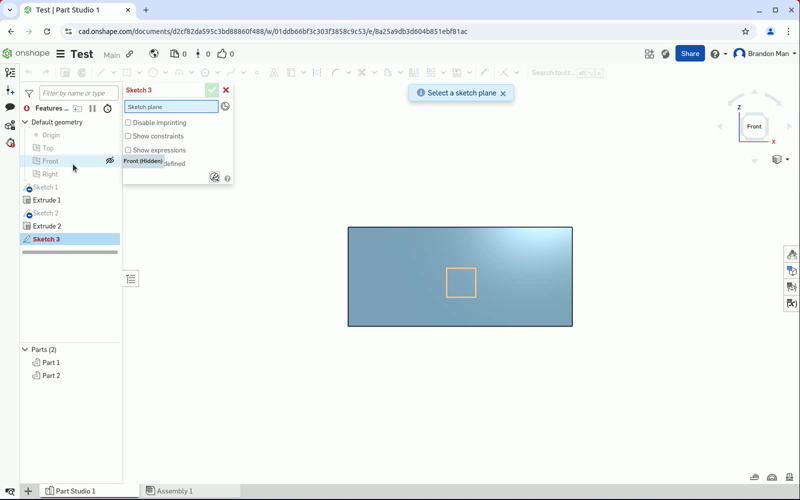
click(73, 163)
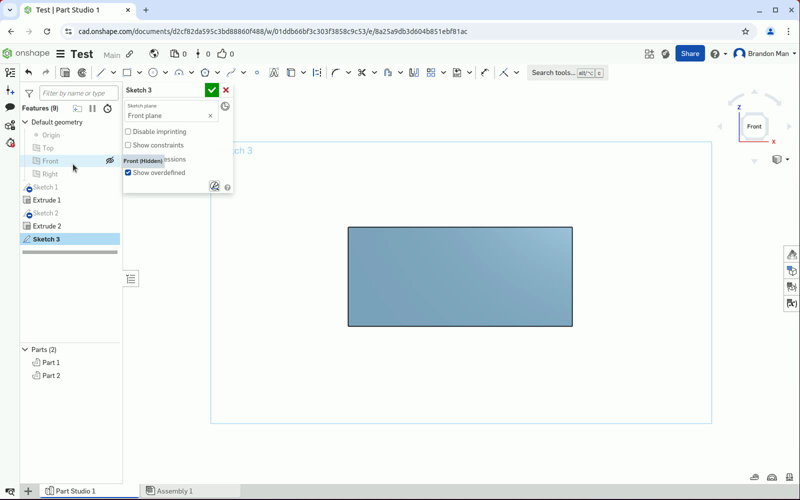
mouse_move(73, 352)
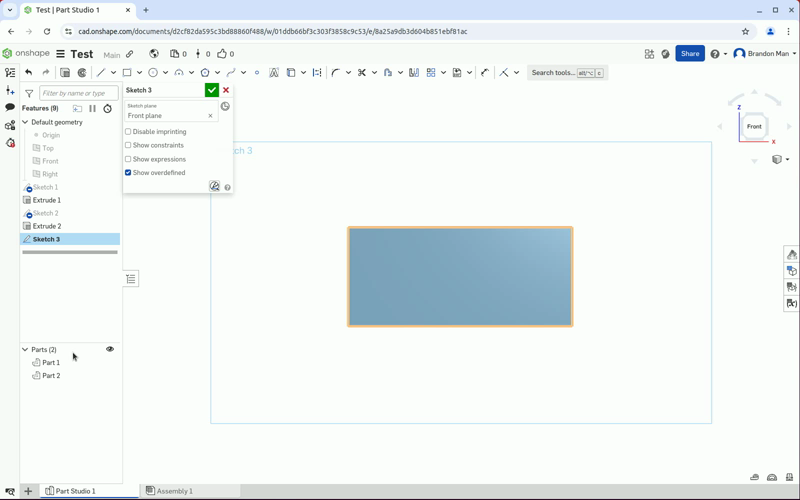
key(y)
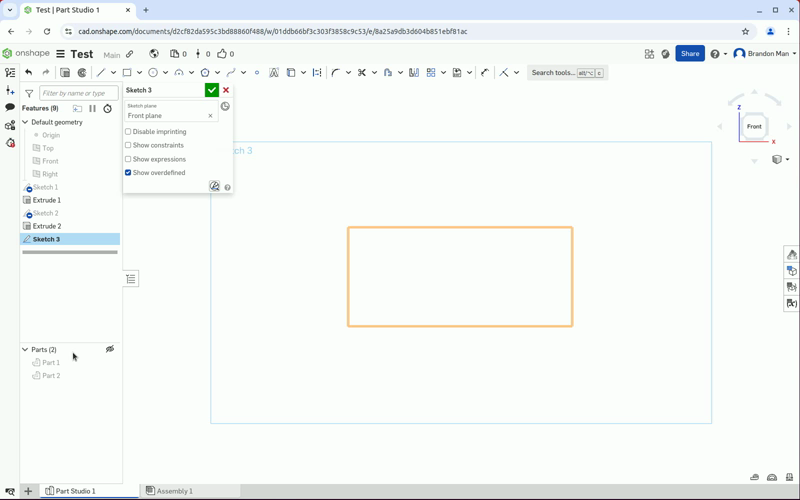
key(l)
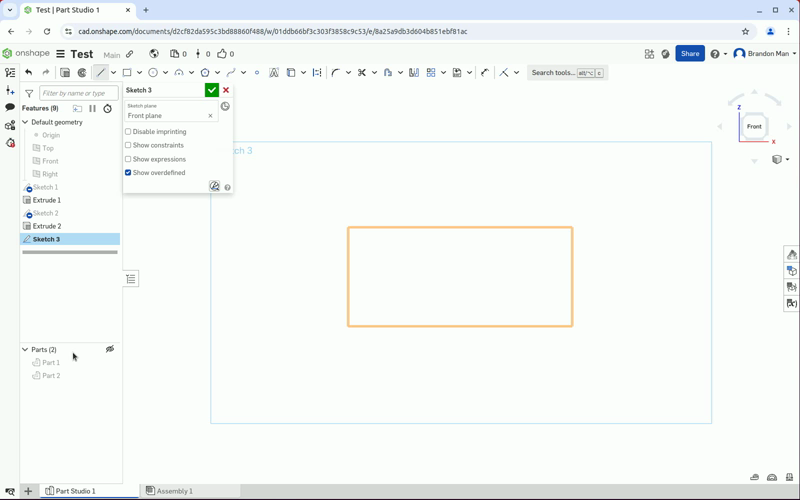
key_down(shift)
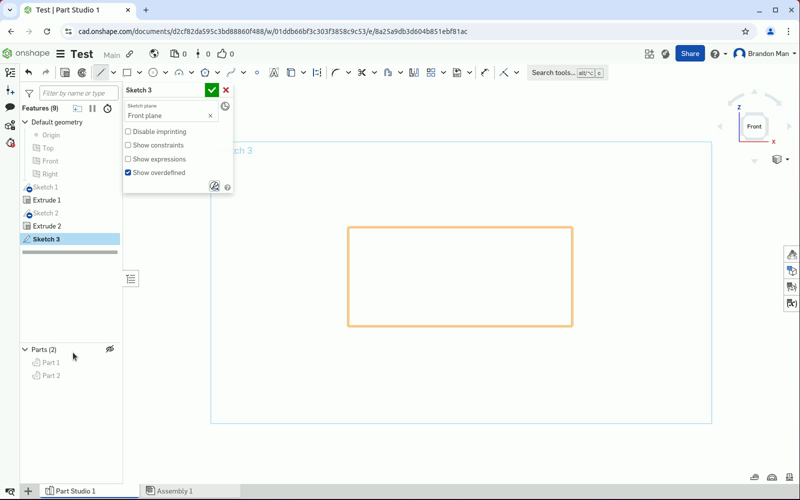
mouse_move(348, 337)
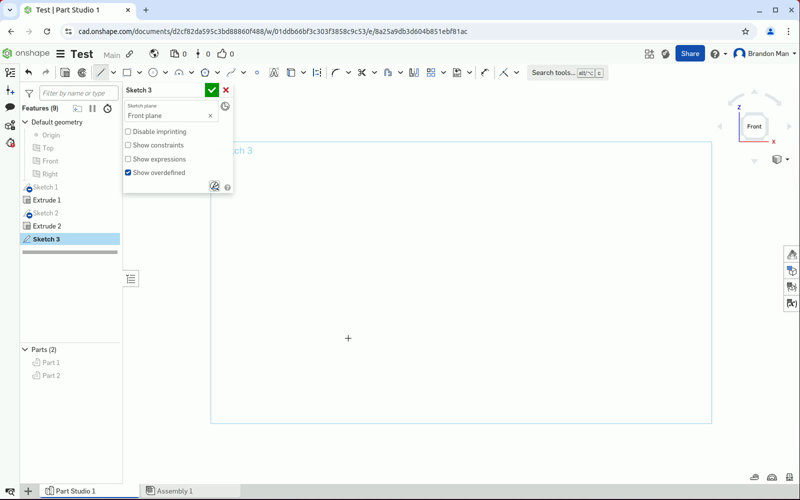
click(348, 337)
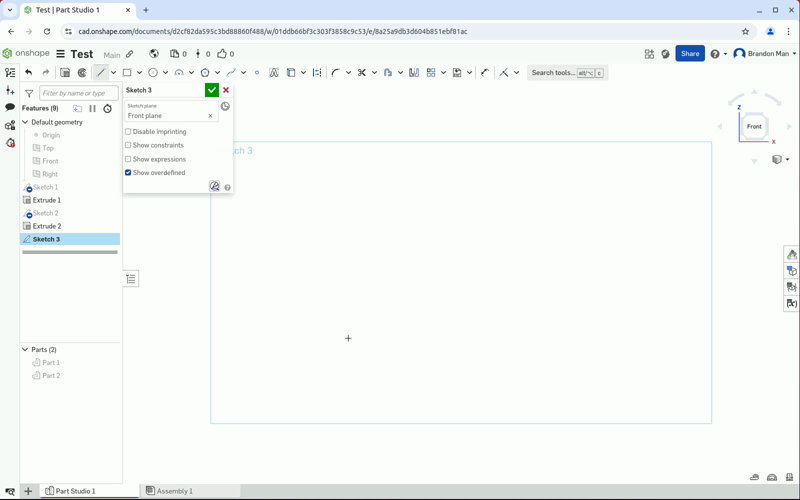
key_up(shift)
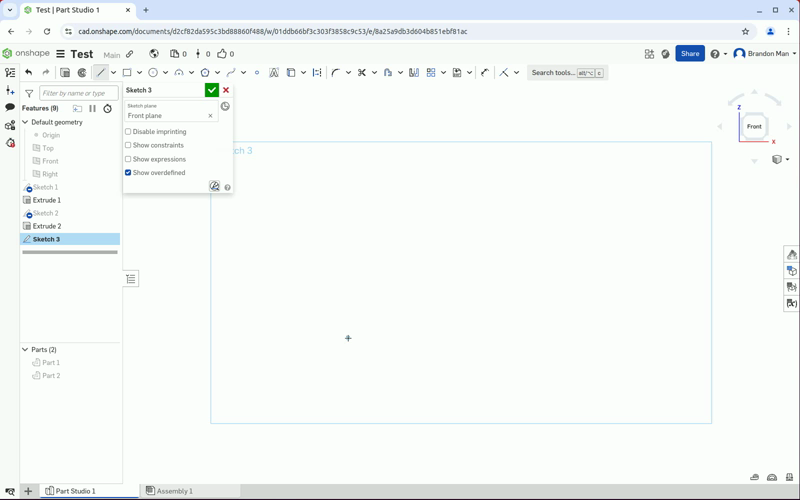
key_down(shift)
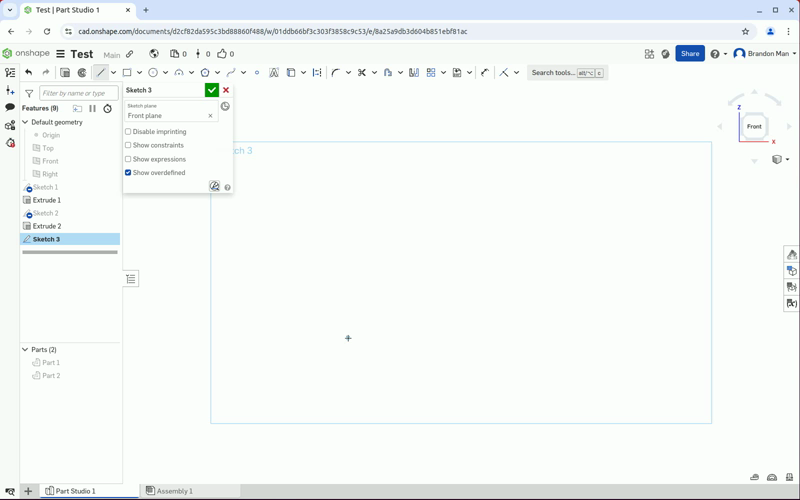
mouse_move(572, 338)
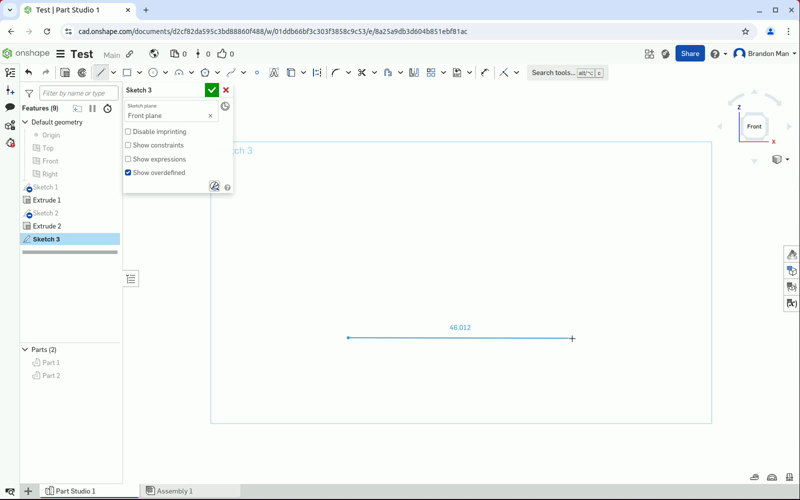
click(572, 338)
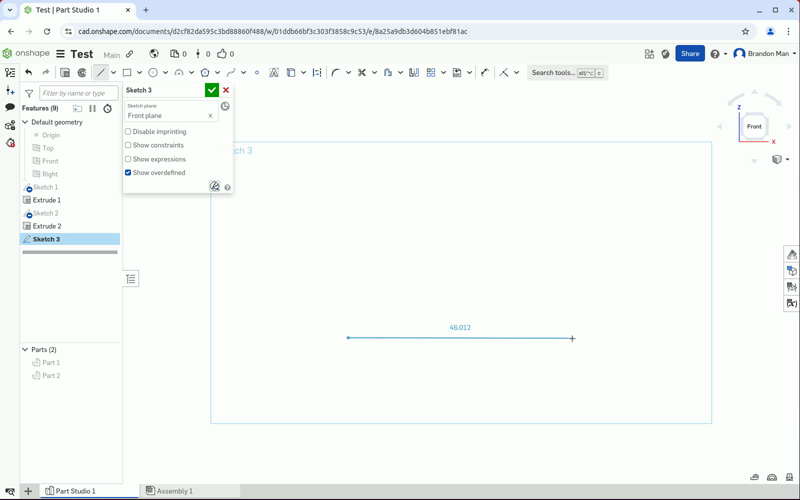
key_up(shift)
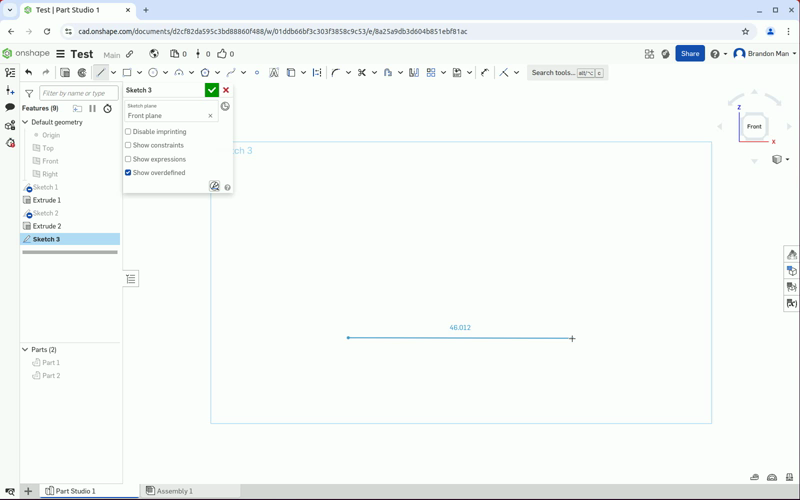
key_down(shift)
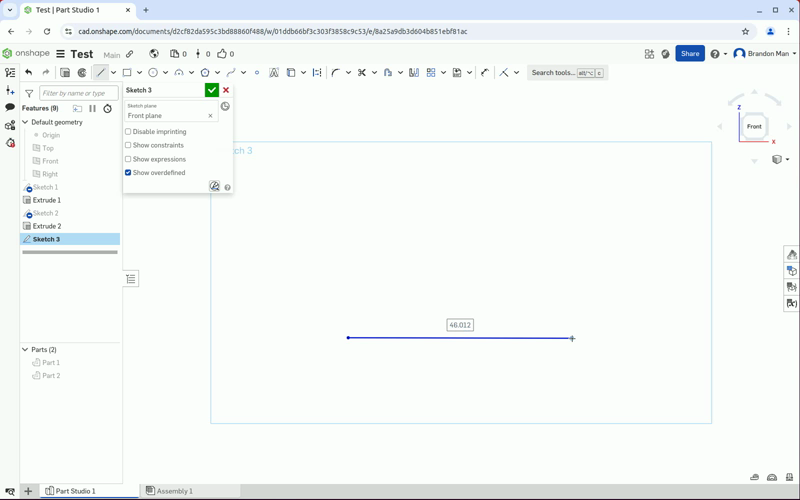
mouse_move(589, 338)
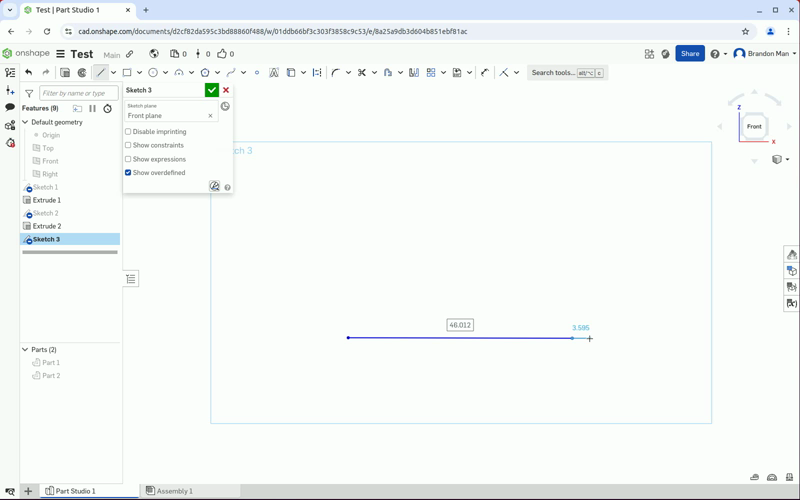
mouse_move(572, 326)
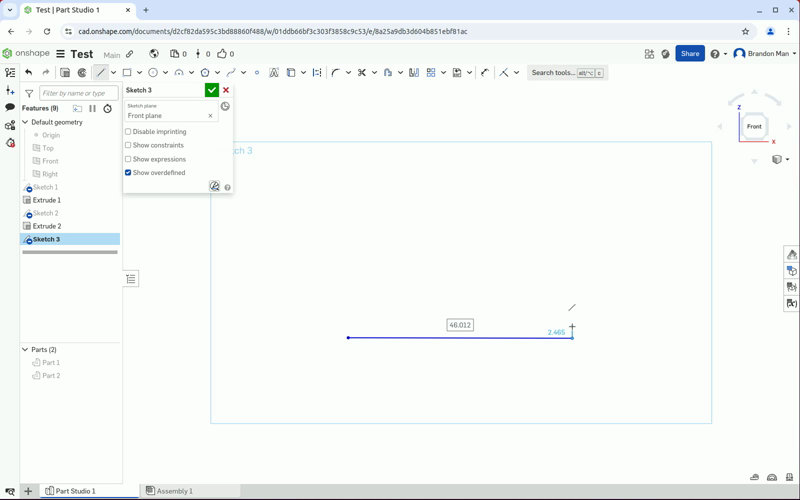
click(572, 326)
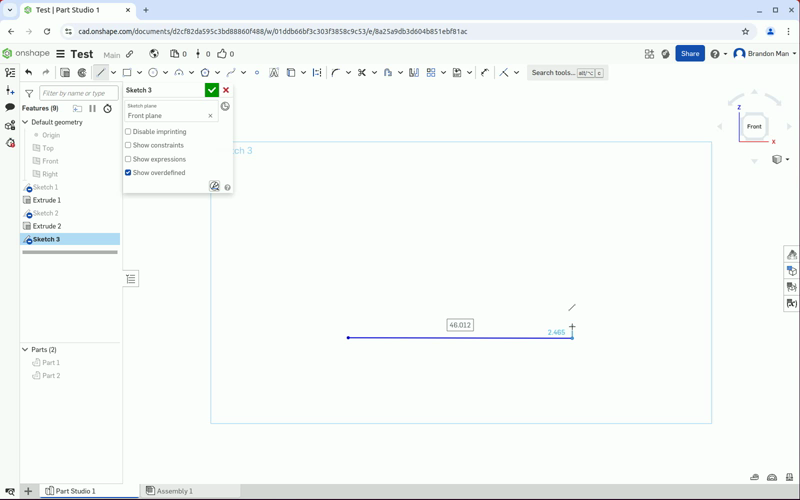
key_up(shift)
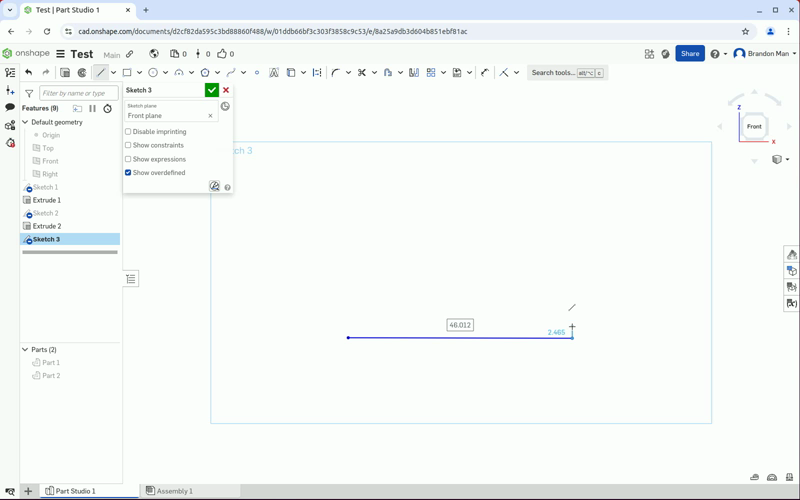
key_down(shift)
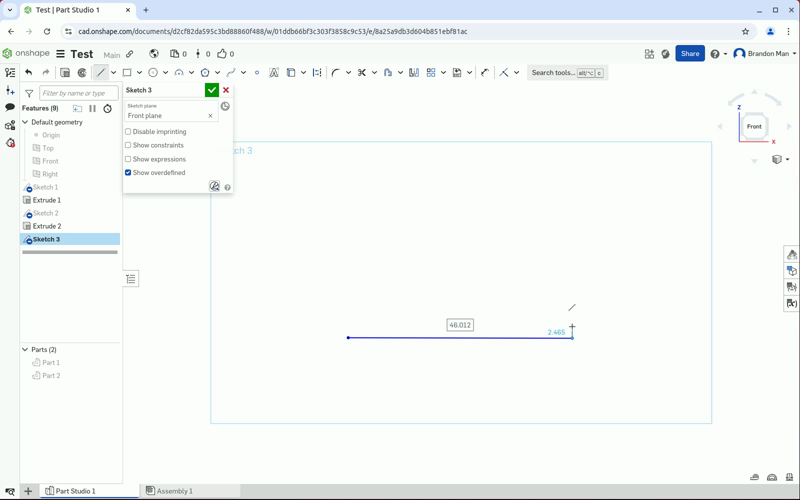
mouse_move(348, 326)
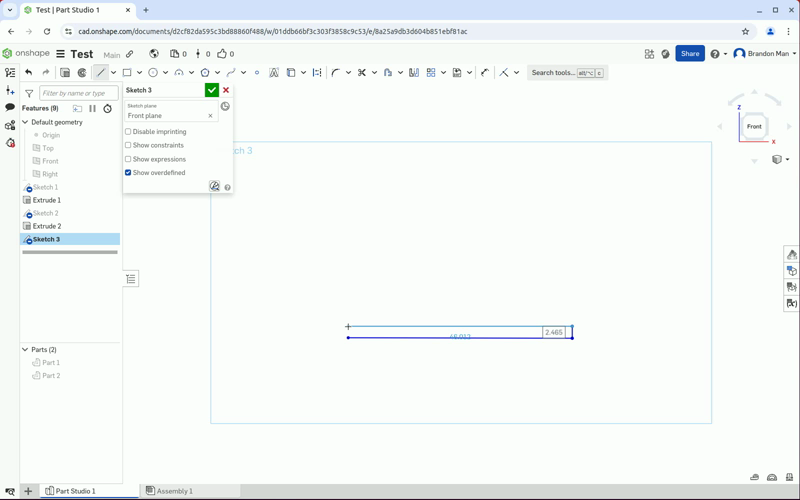
click(348, 326)
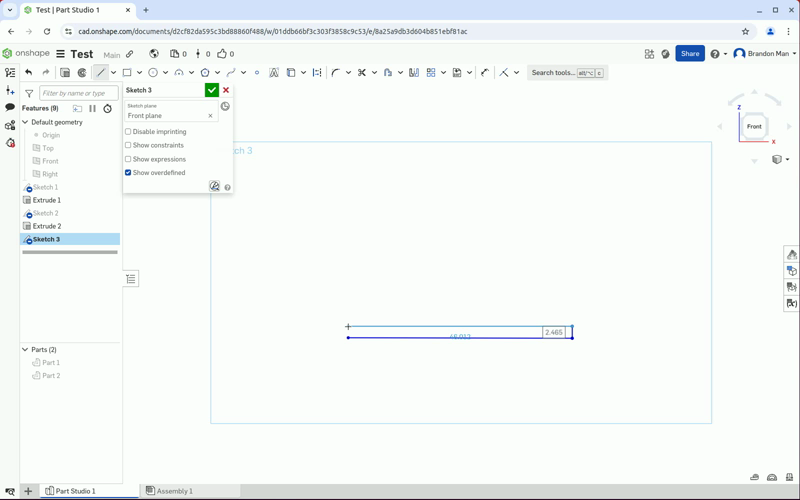
key_up(shift)
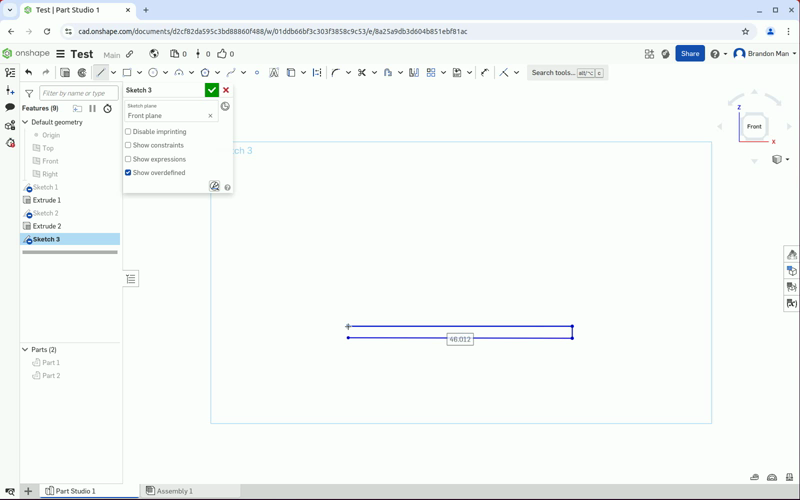
mouse_move(378, 326)
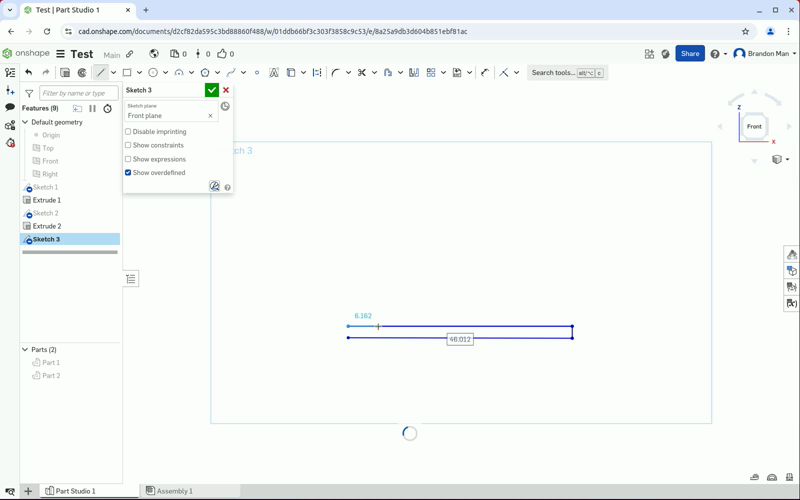
key_down(shift)
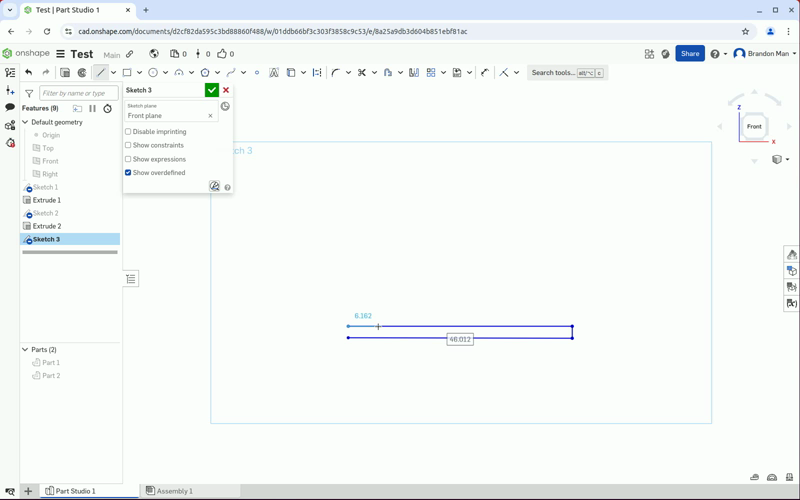
mouse_move(348, 337)
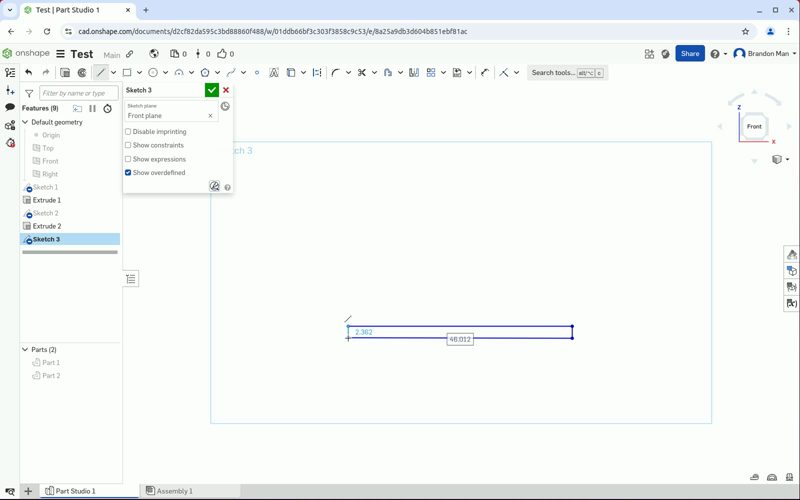
key_up(shift)
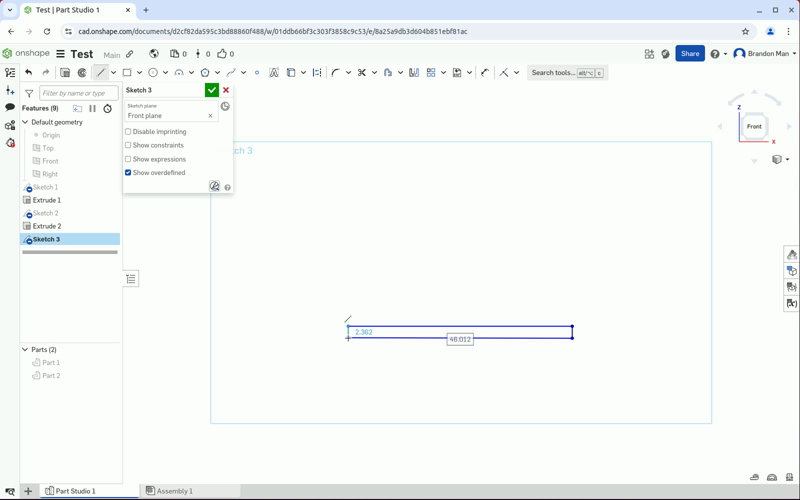
click(348, 337)
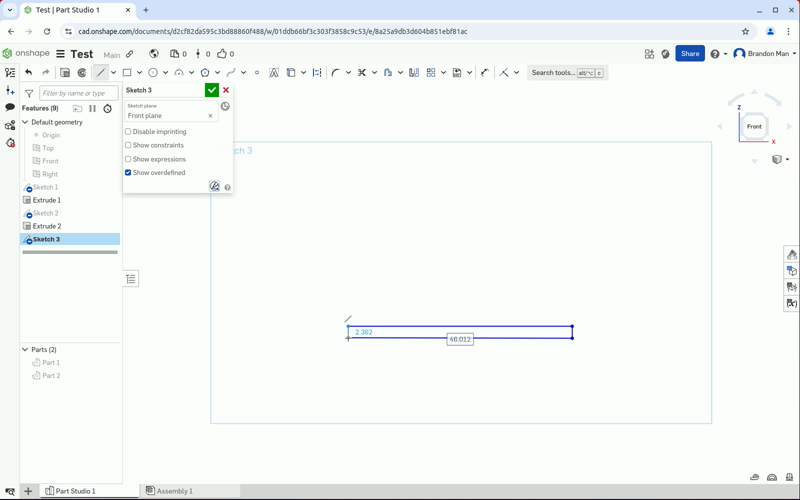
key(esc)
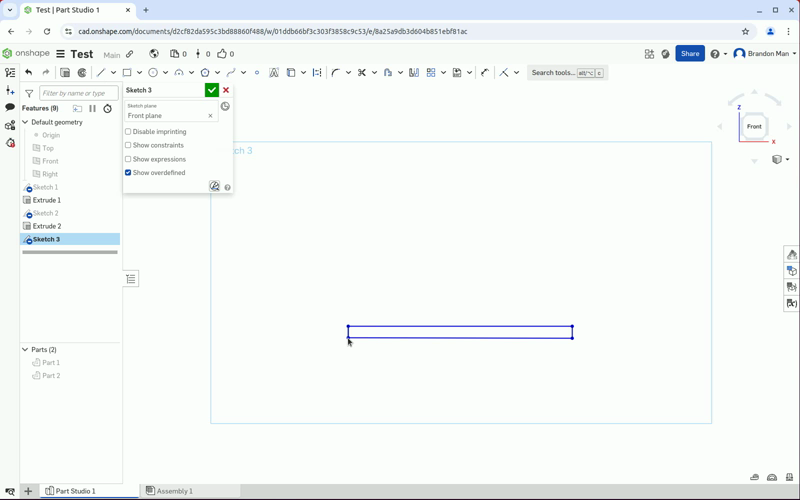
mouse_move(485, 332)
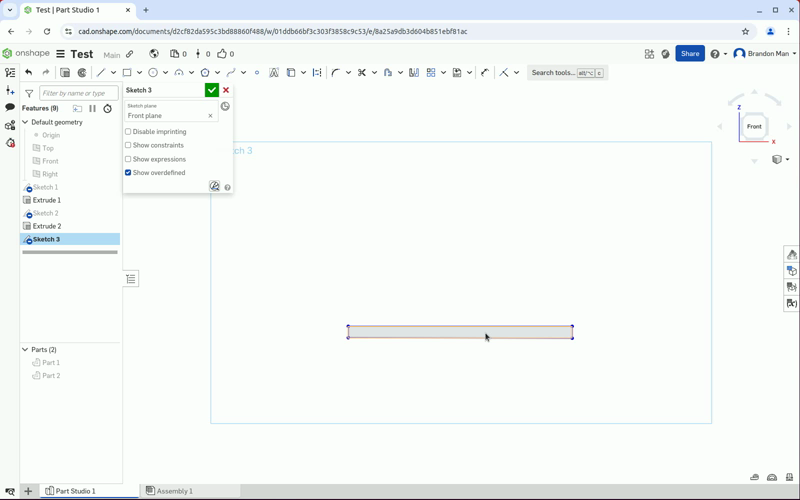
click(485, 332)
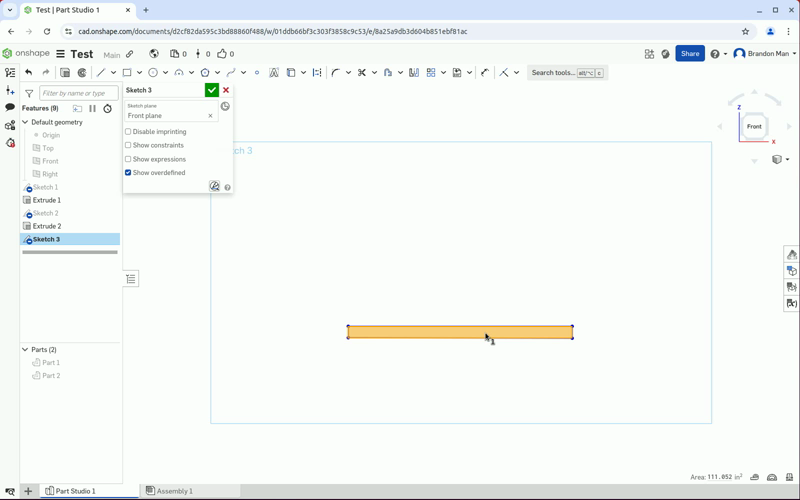
mouse_move(73, 352)
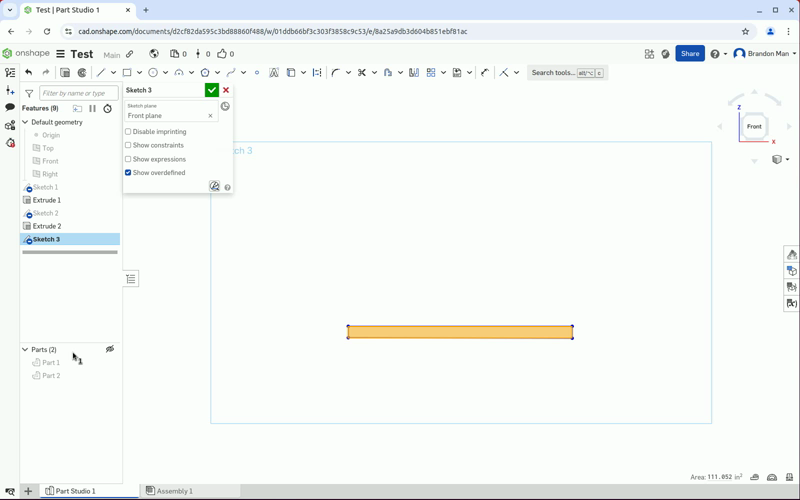
key(shift+y)
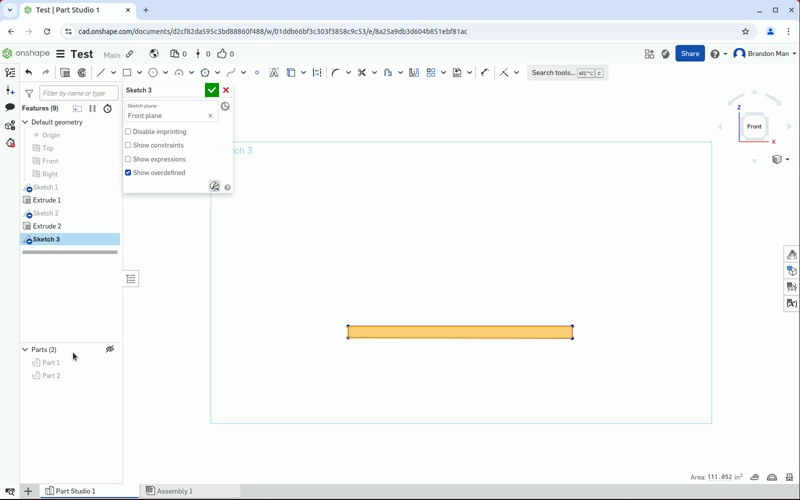
key(shift+e)
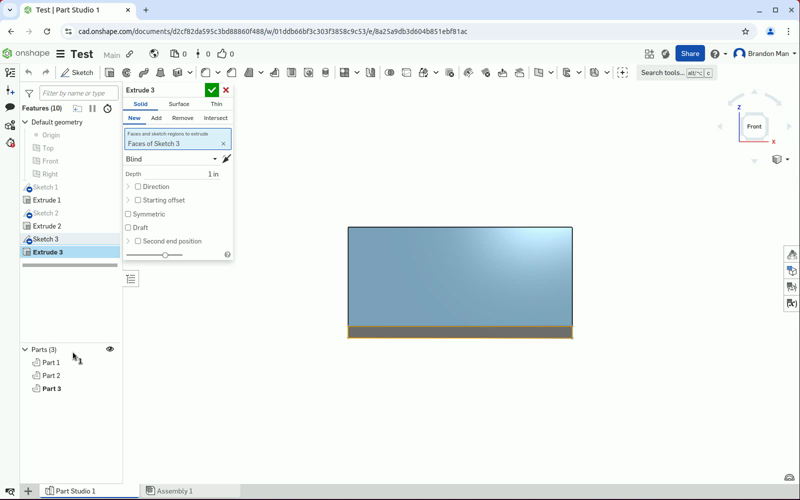
mouse_move(143, 106)
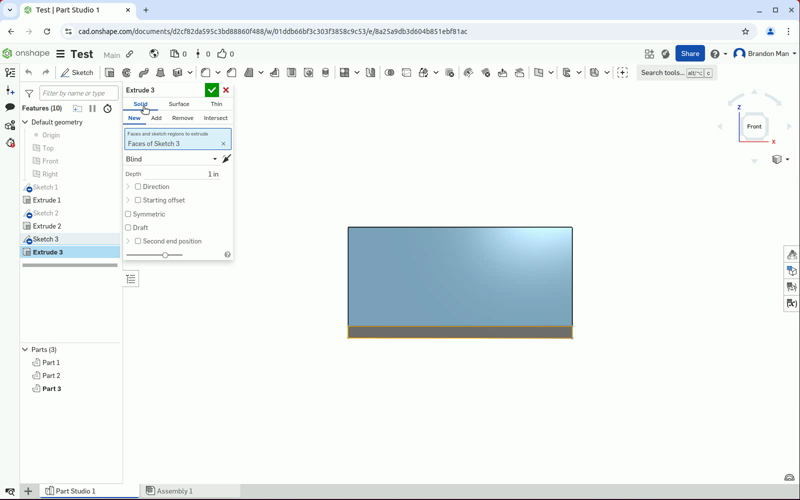
click(143, 106)
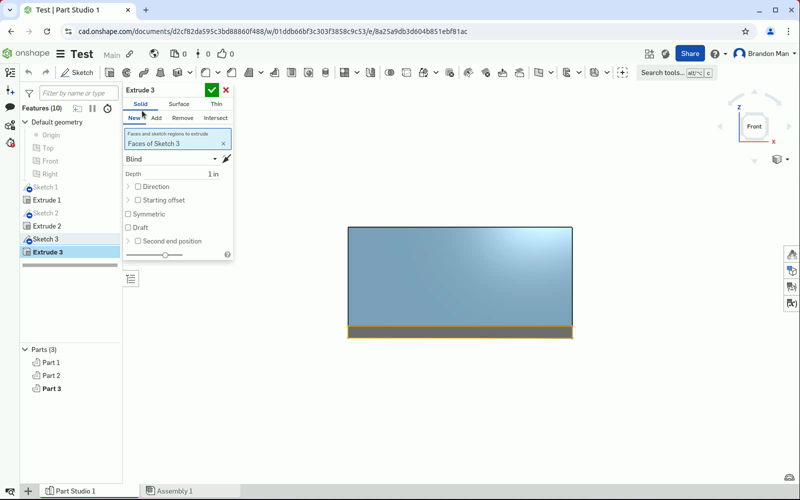
mouse_move(137, 120)
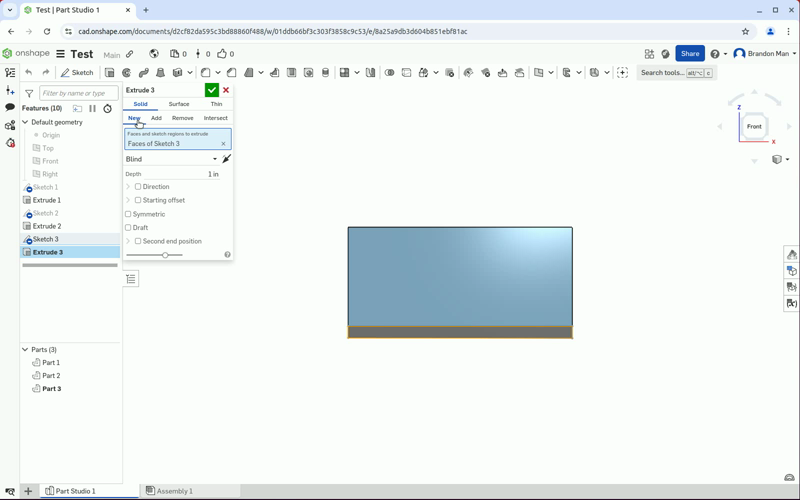
click(137, 120)
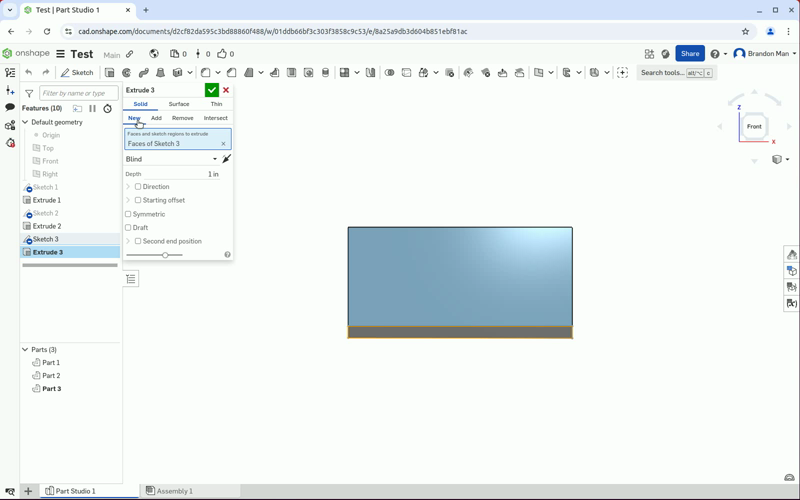
key(tab, 4)
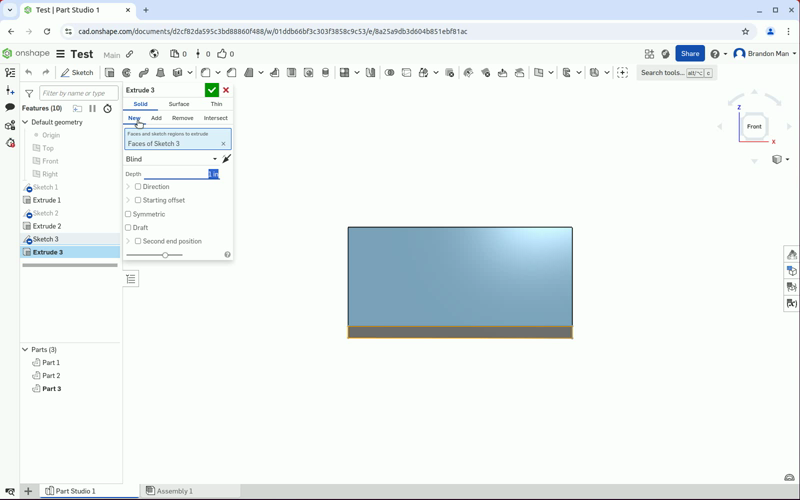
text(3.37)
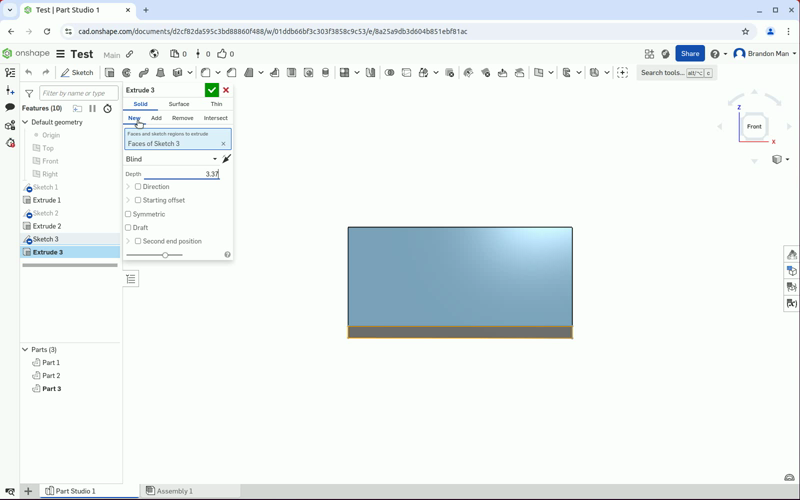
key(enter)
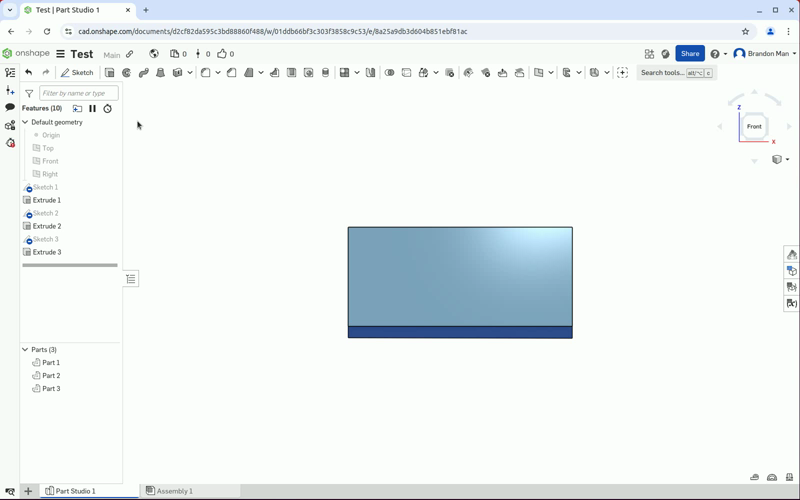
key(shift+h)
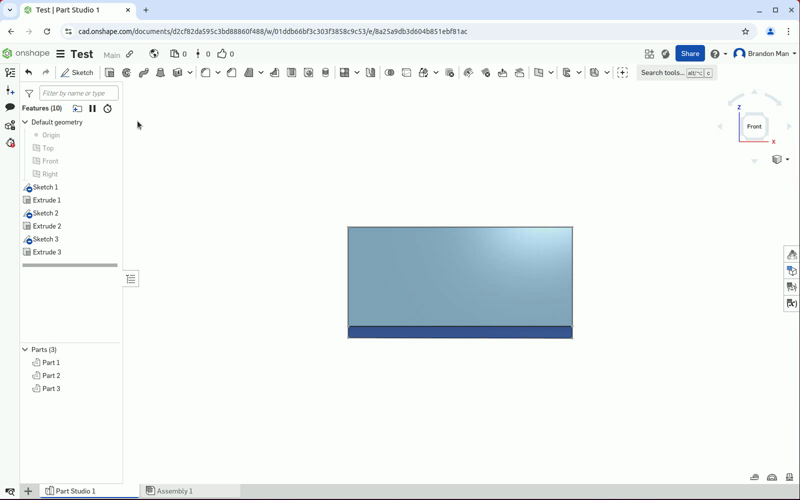
key(shift+h)
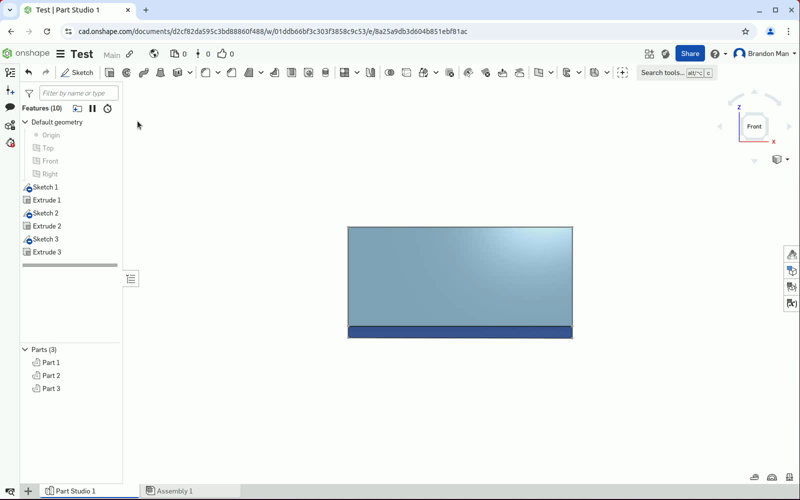
key(shift+7)
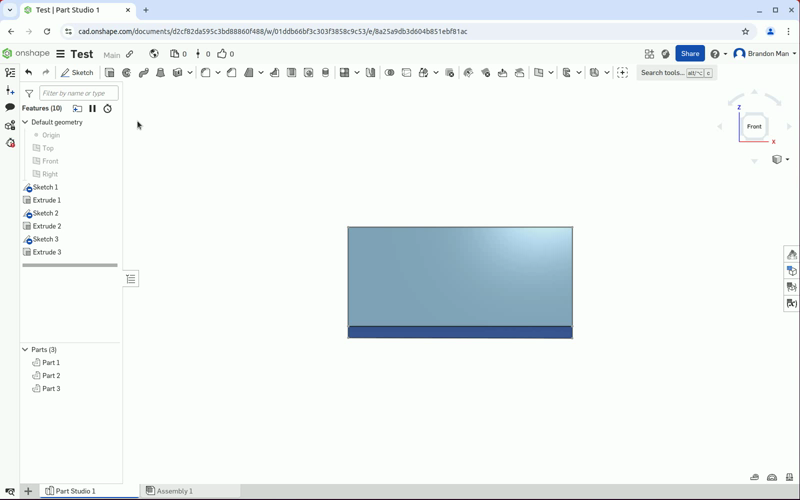
key(left, 2)
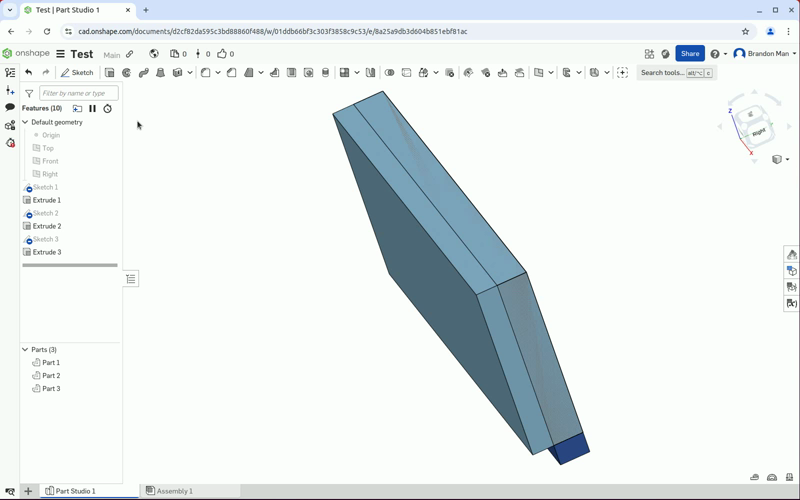
key(down, 2)
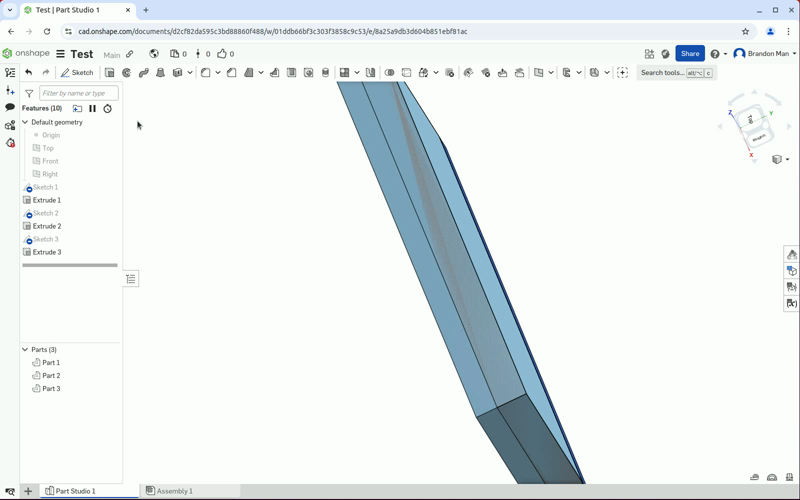
key(up, 2)
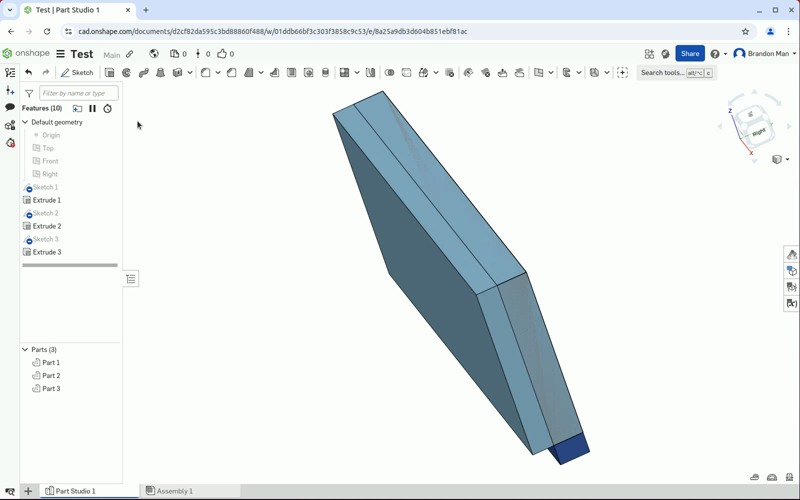
key(right, 2)
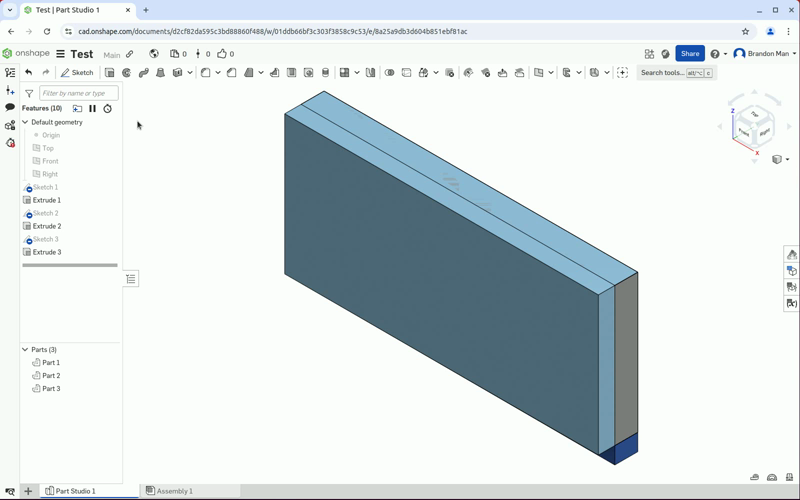
mouse_move(73, 189)
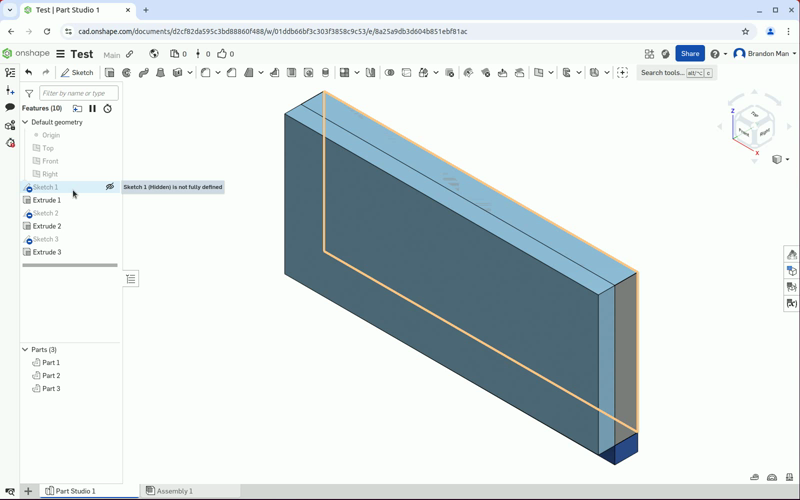
click(73, 189)